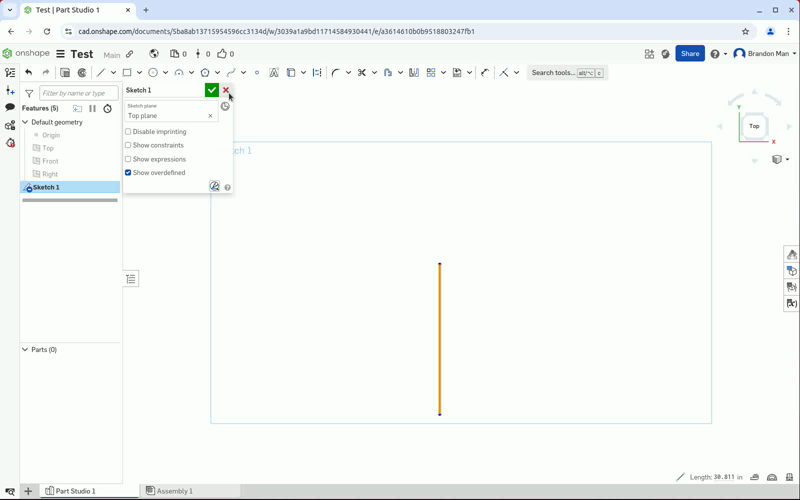
key(shift+h)
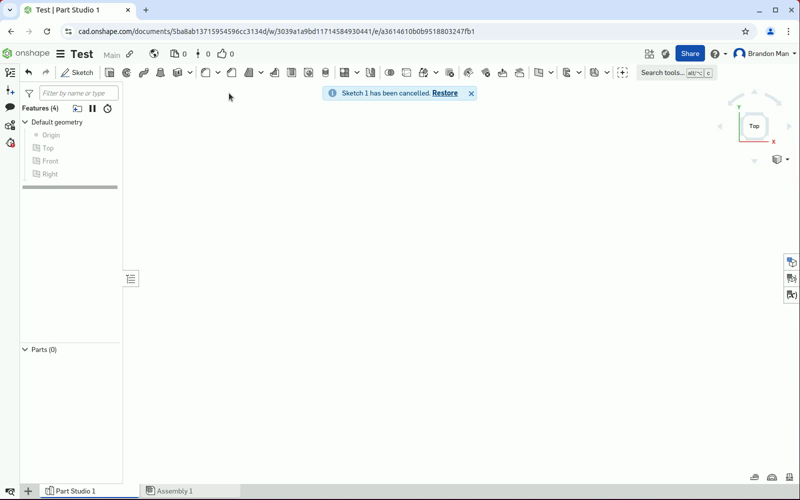
mouse_move(73, 352)
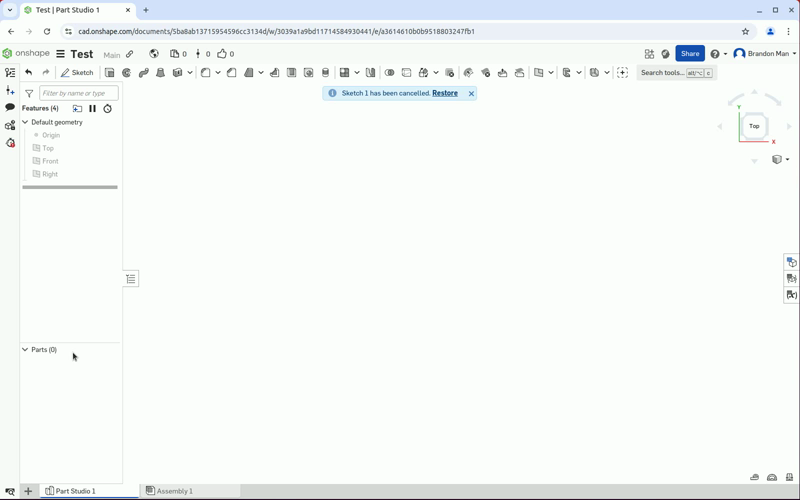
key(y)
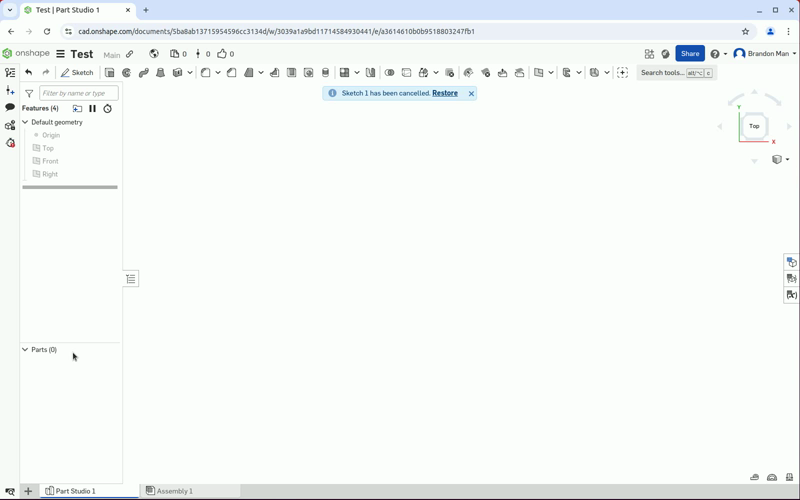
key(shift+p)
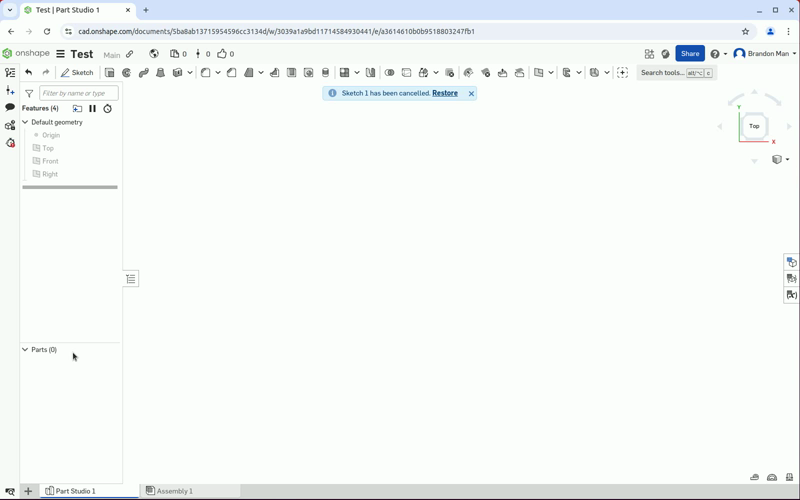
key(space)
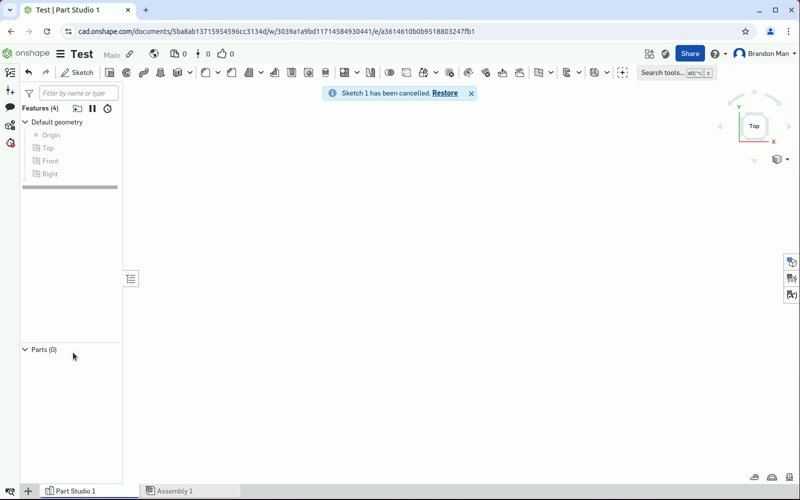
key_down(shift)
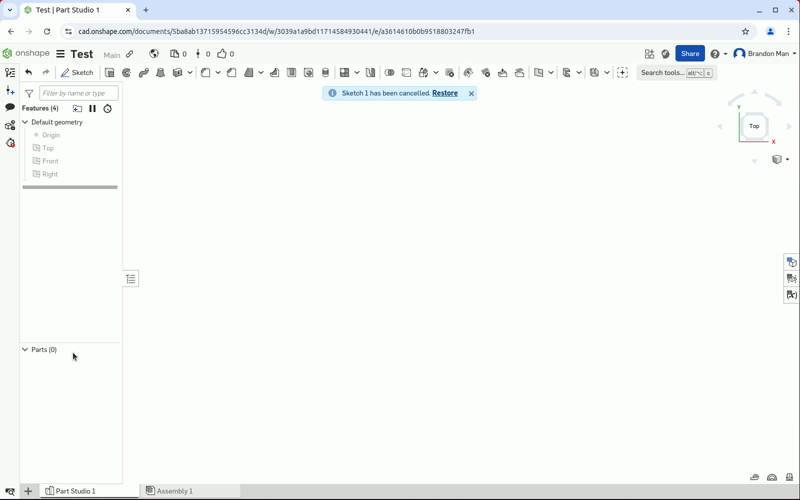
key(up)
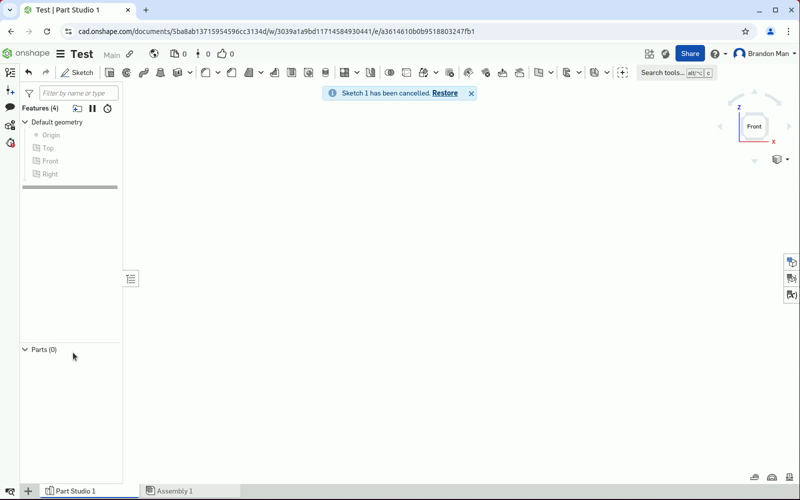
key_up(shift)
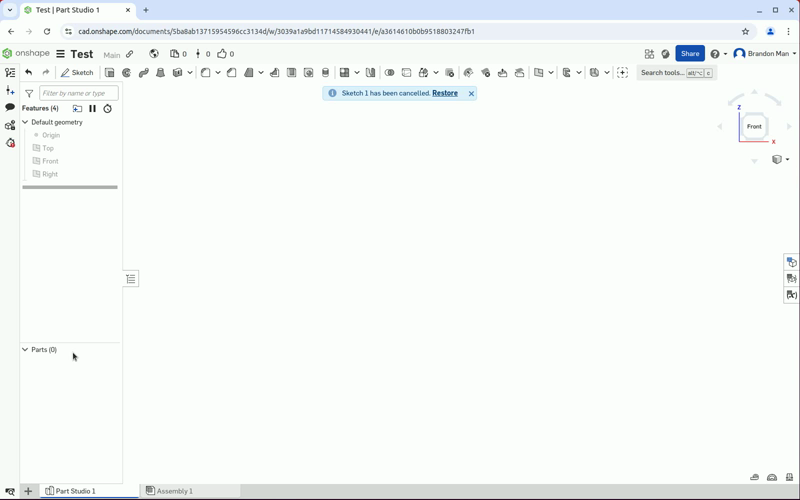
key(space)
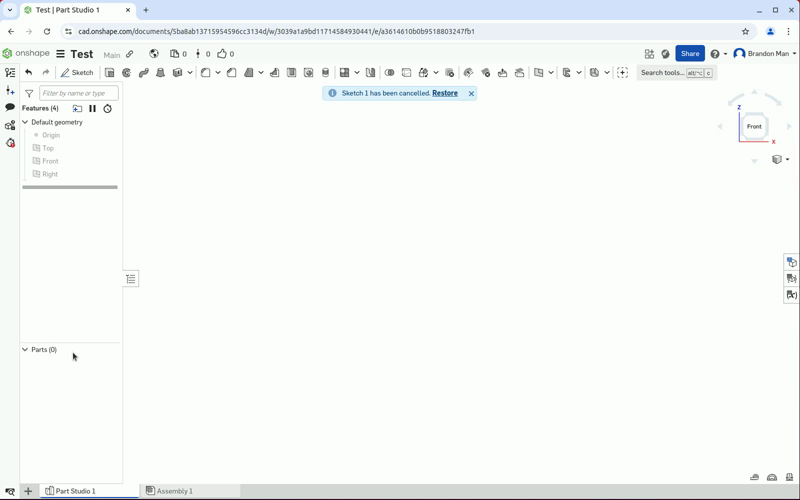
key_down(shift)
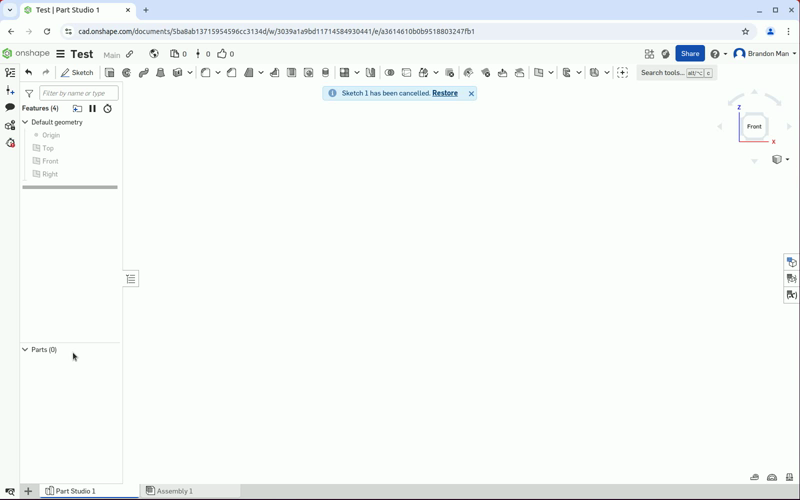
key(left)
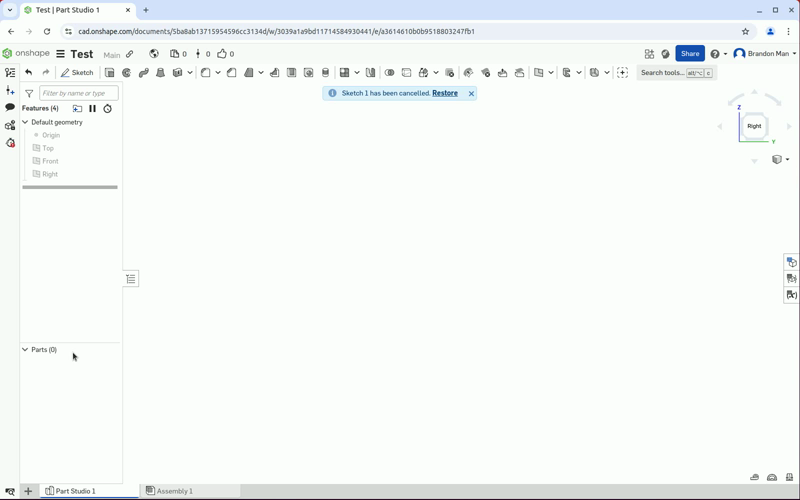
key_up(shift)
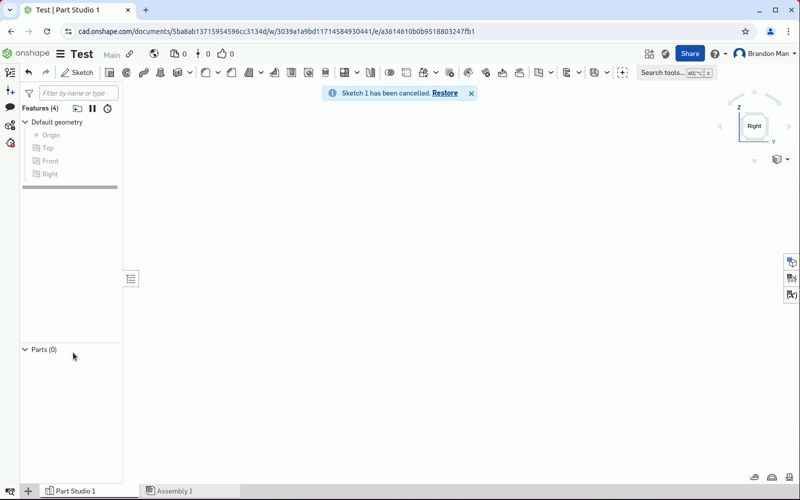
mouse_move(73, 352)
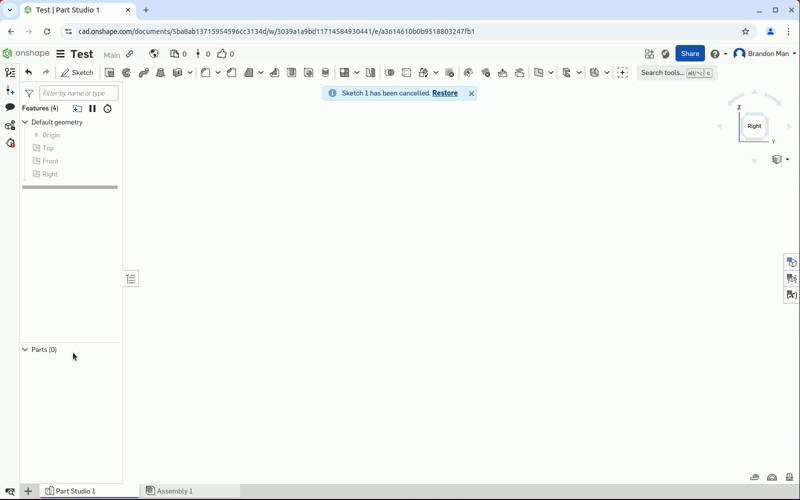
key(shift+y)
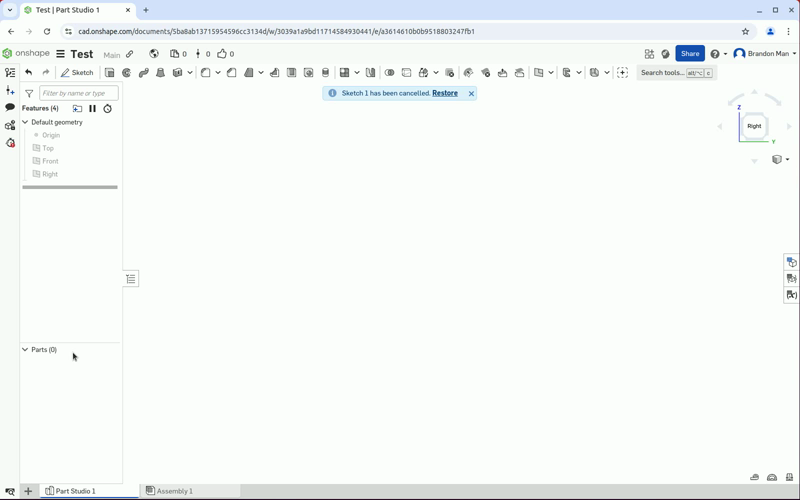
key(shift+s)
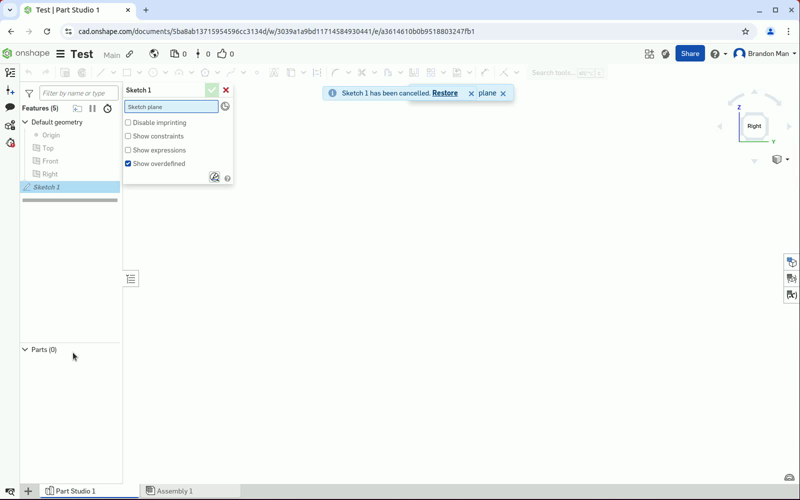
mouse_move(73, 176)
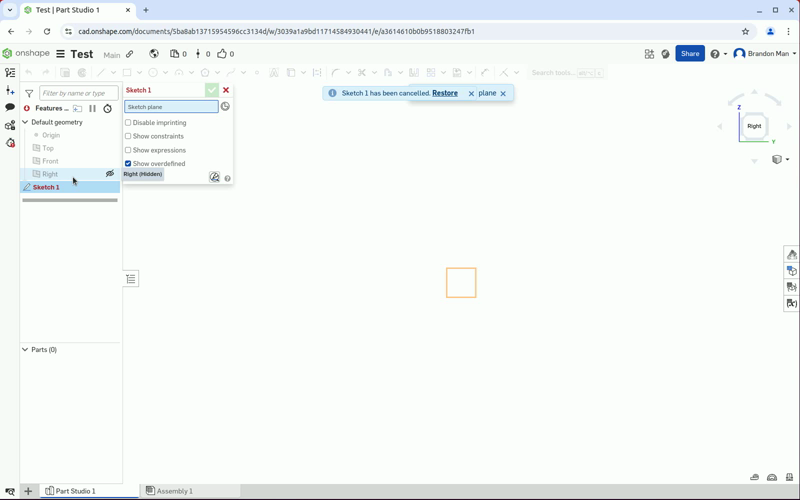
click(73, 176)
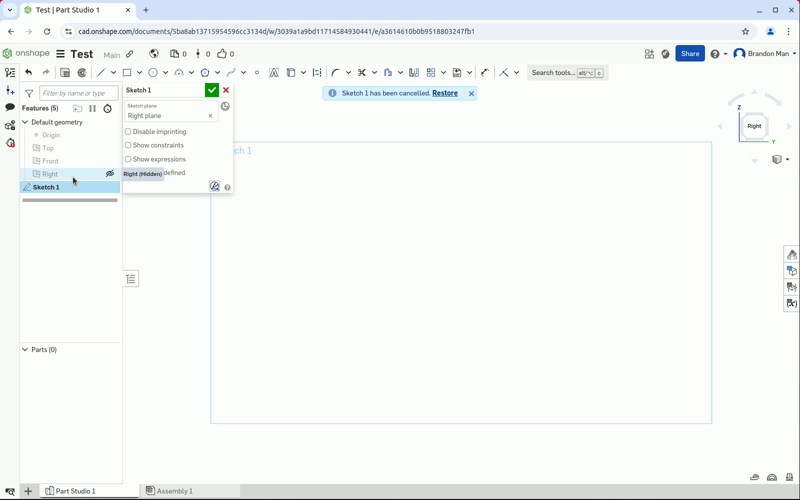
mouse_move(73, 352)
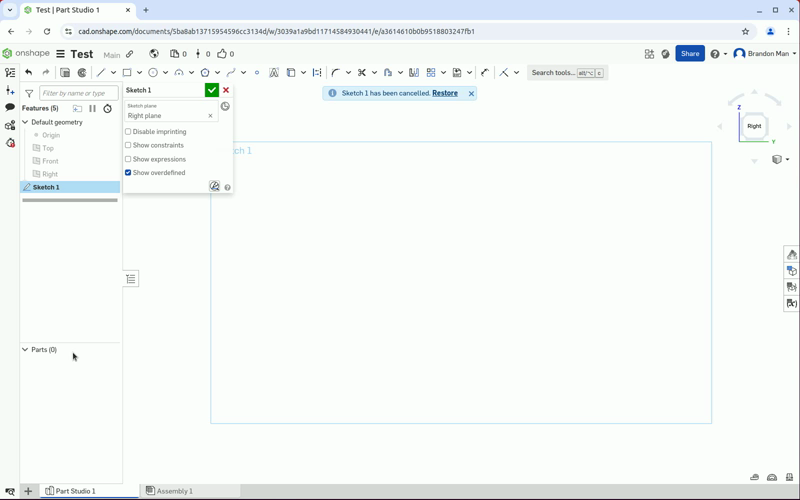
key(y)
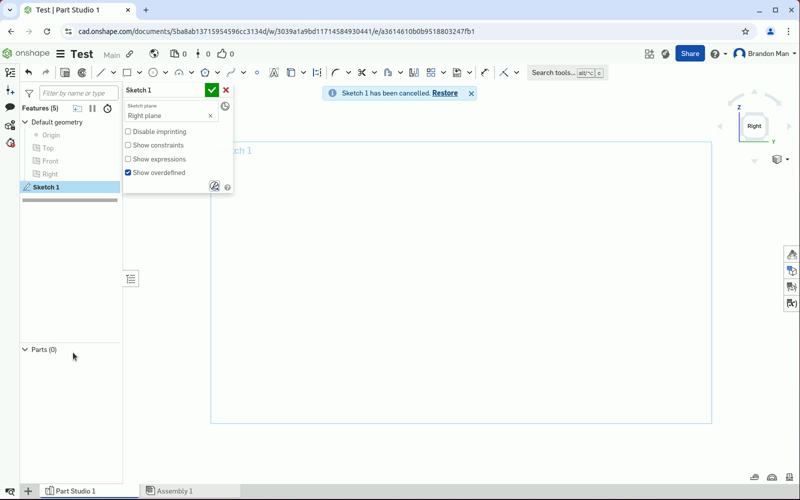
key(l)
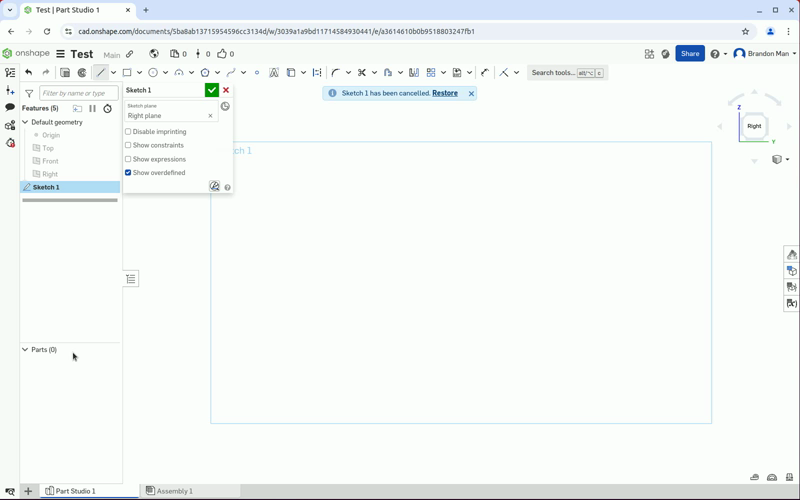
key_down(shift)
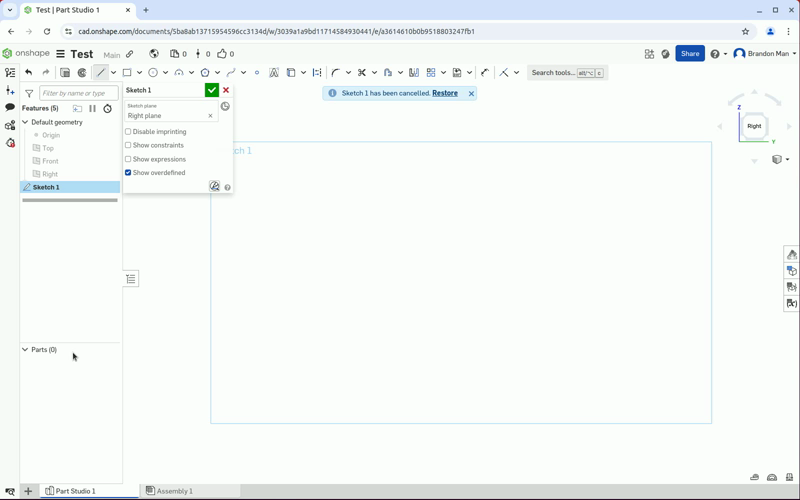
mouse_move(516, 278)
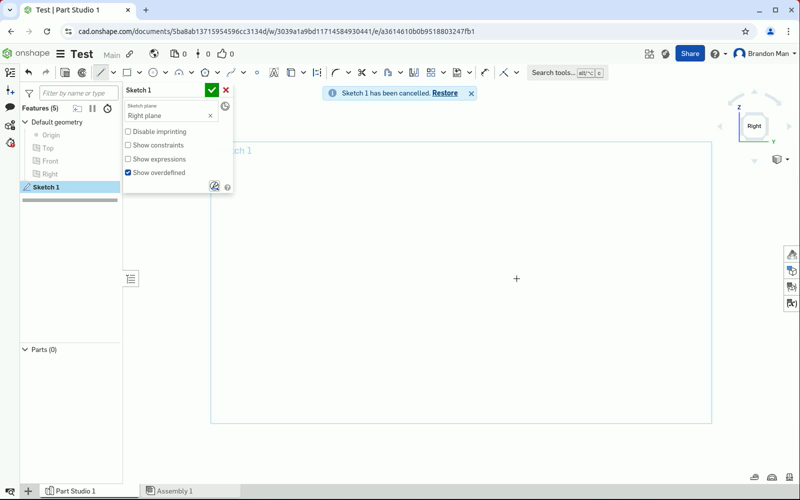
click(516, 278)
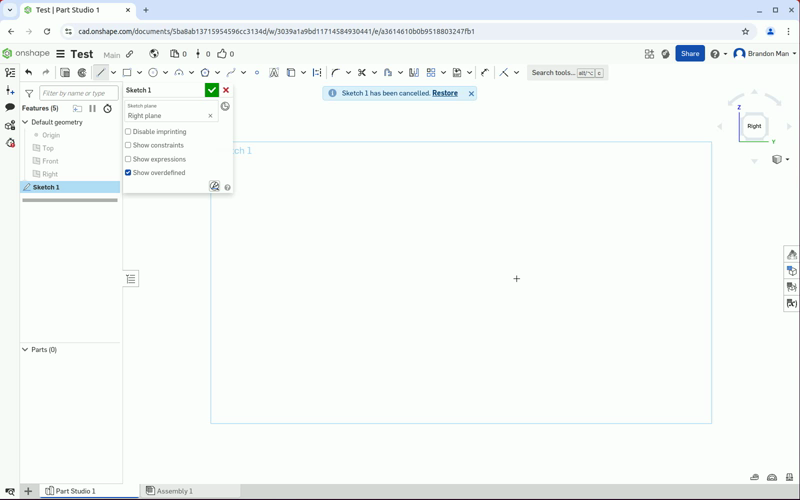
key_up(shift)
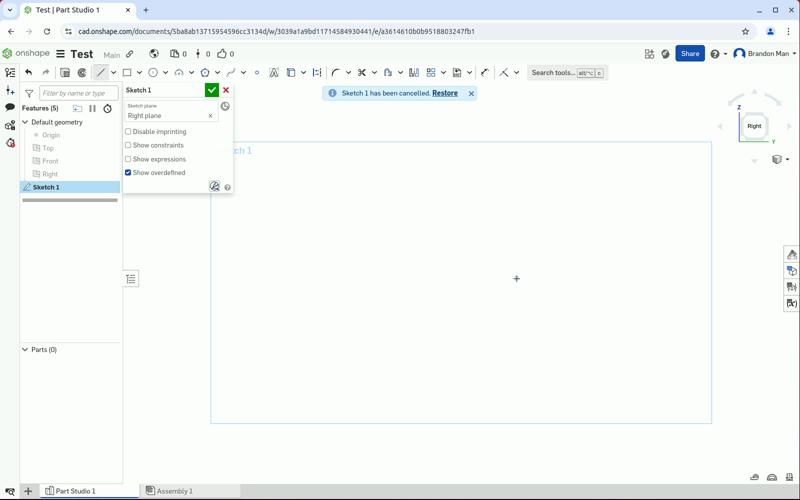
key_down(shift)
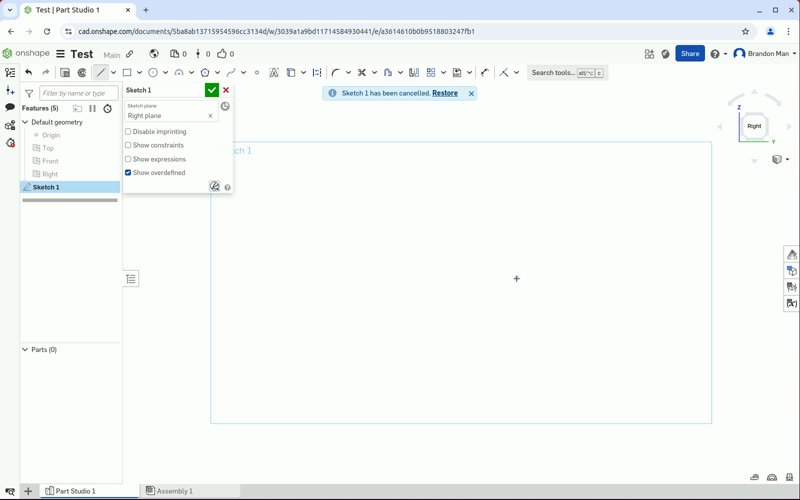
mouse_move(573, 240)
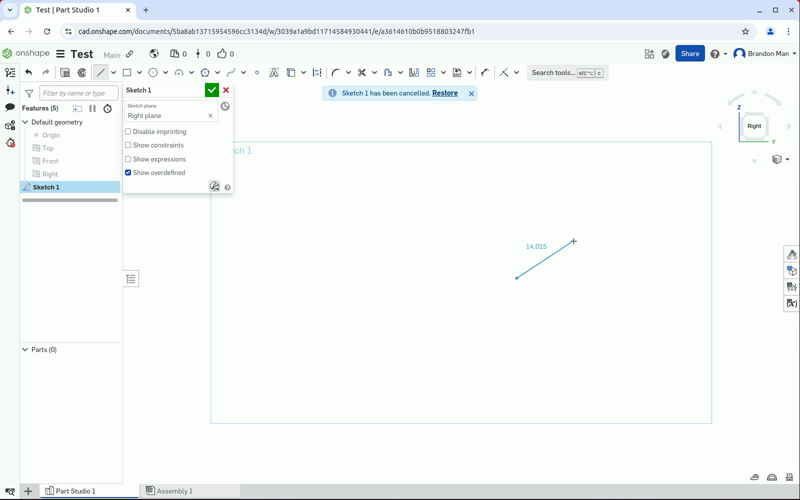
click(573, 240)
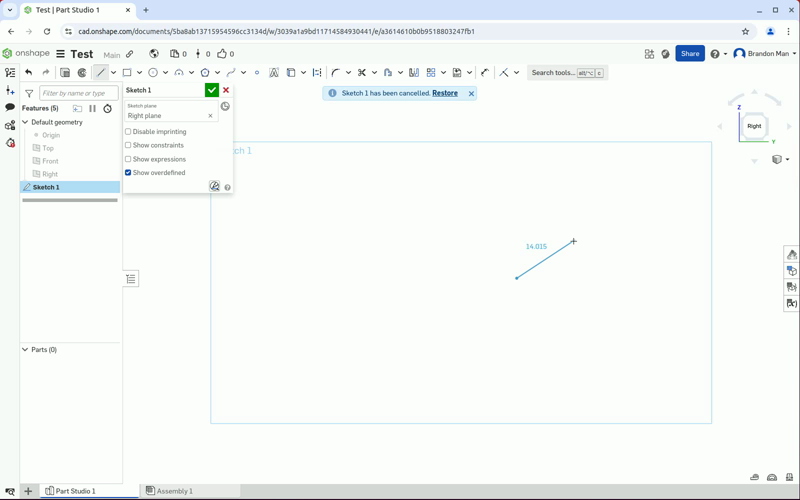
key_up(shift)
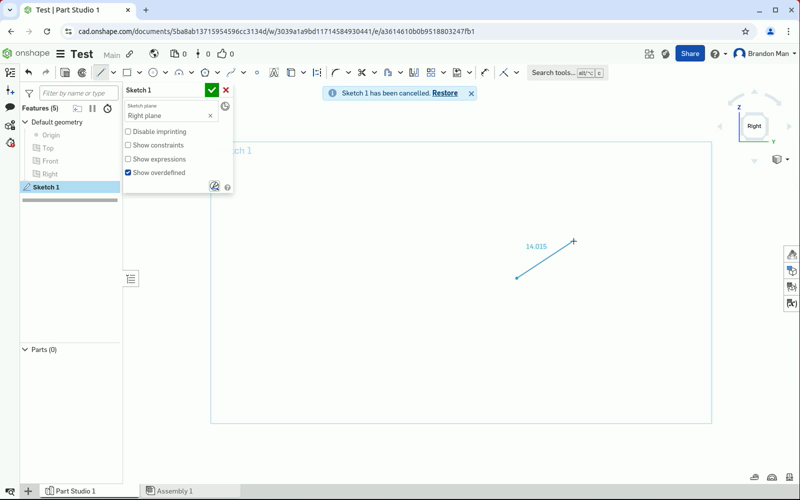
key_down(shift)
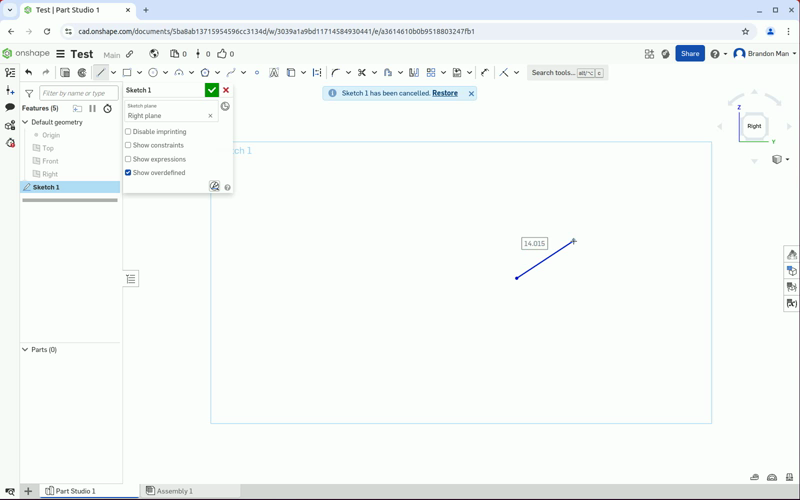
mouse_move(589, 240)
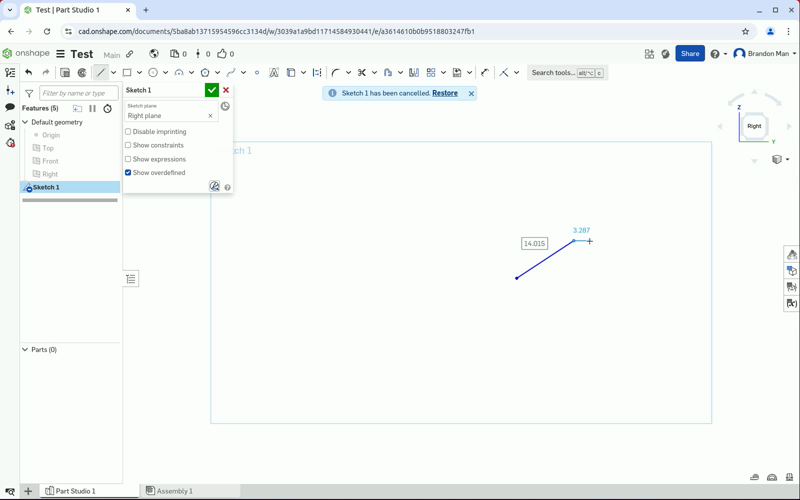
mouse_move(516, 240)
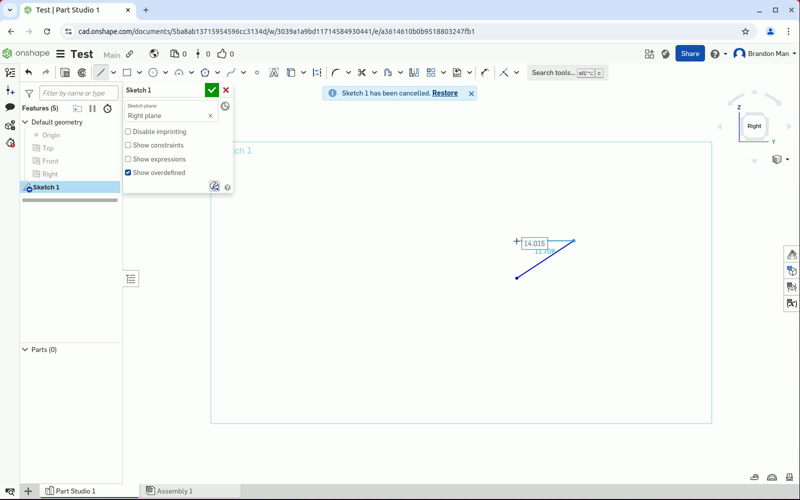
click(516, 240)
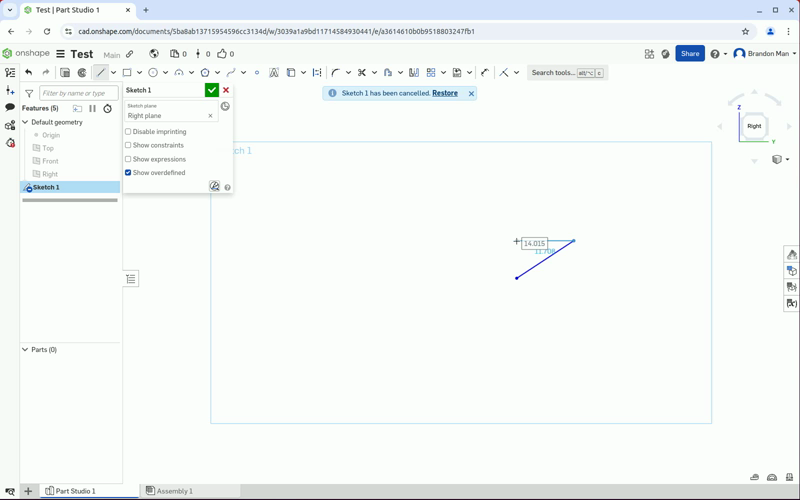
key_up(shift)
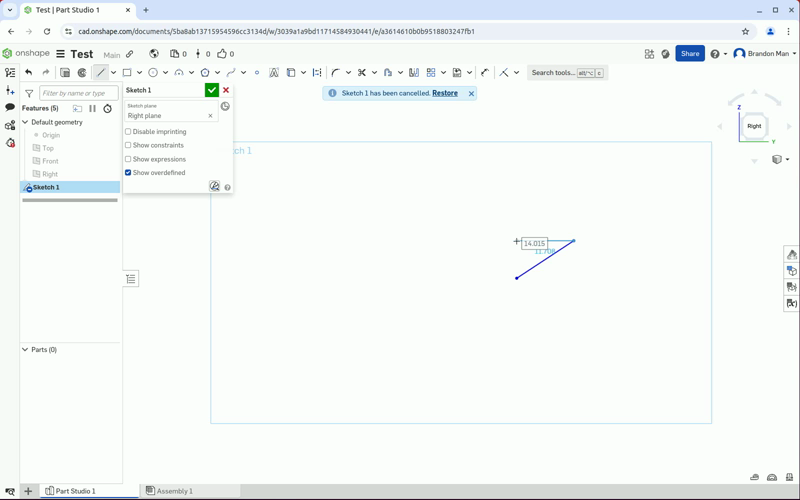
mouse_move(546, 240)
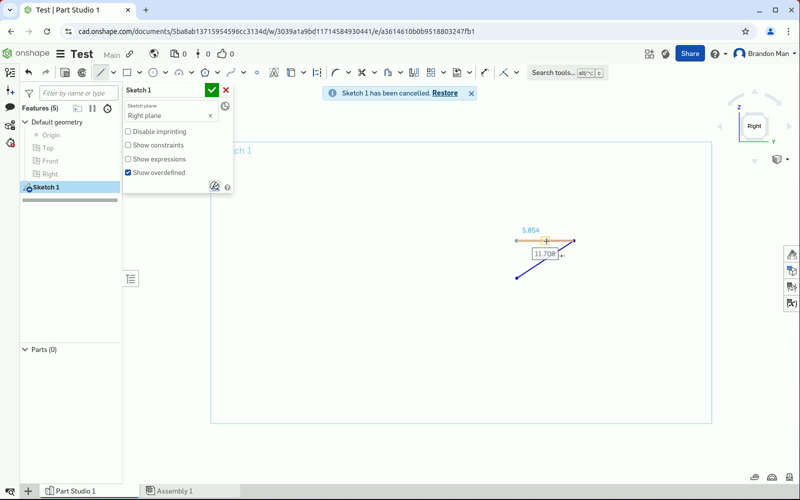
key_down(shift)
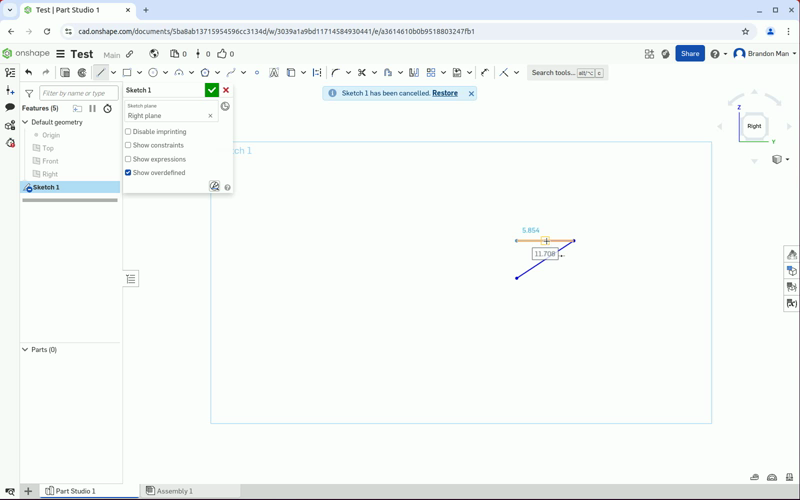
mouse_move(516, 278)
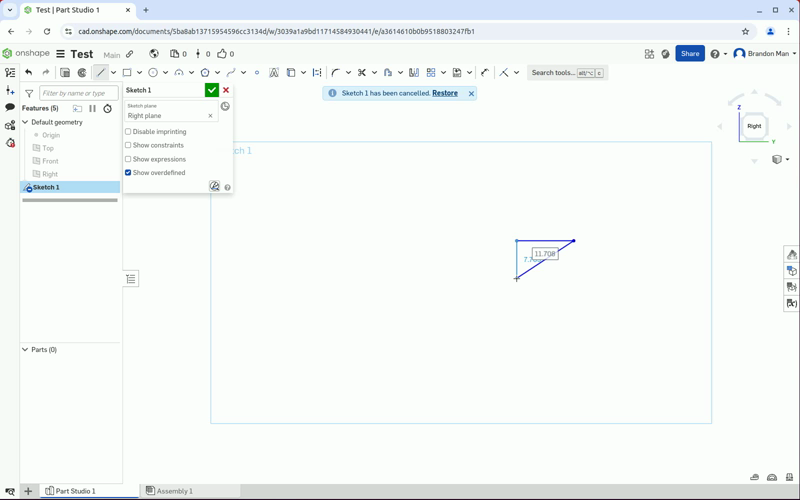
key_up(shift)
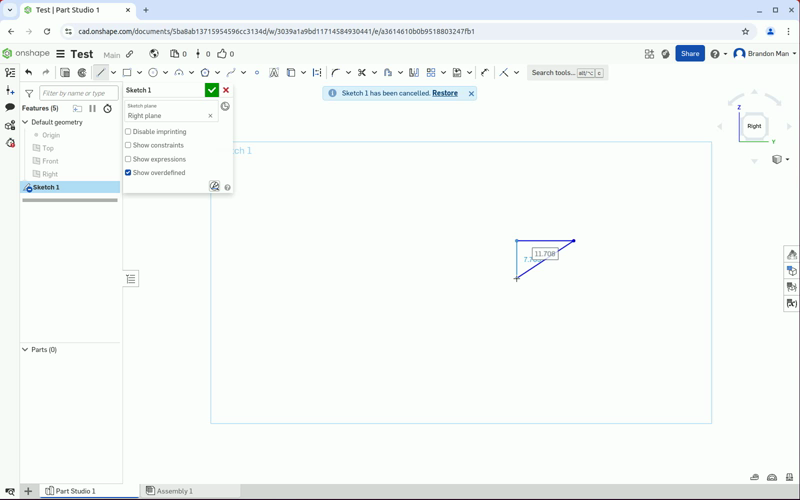
click(516, 278)
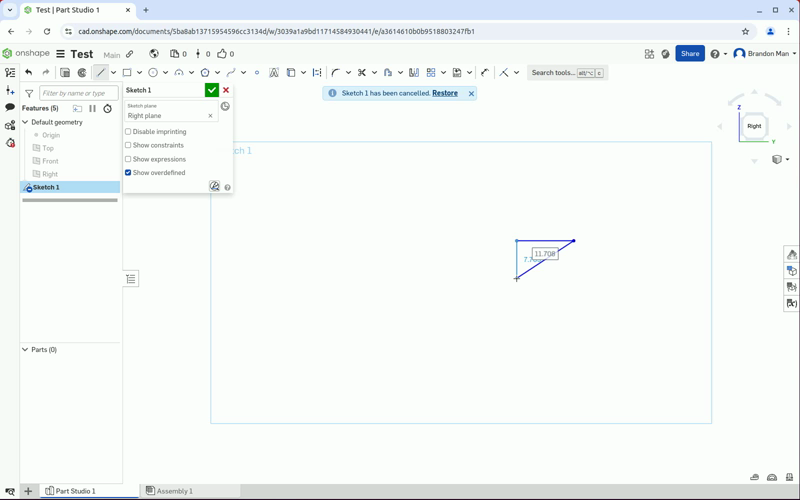
key(esc)
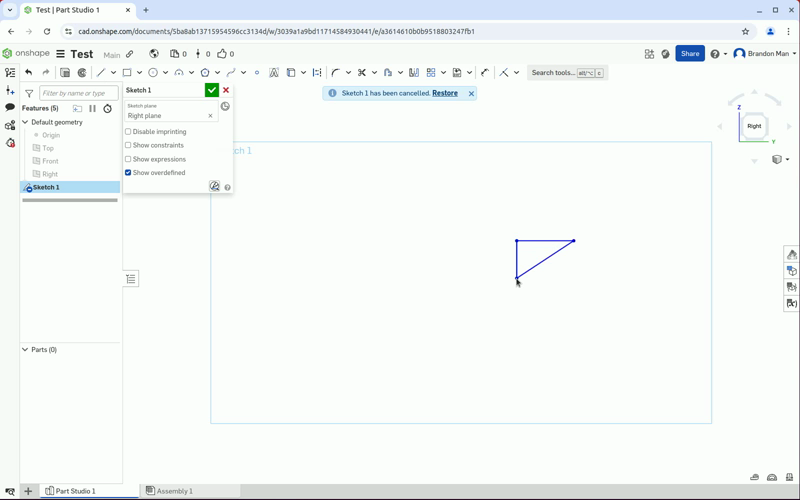
mouse_move(529, 267)
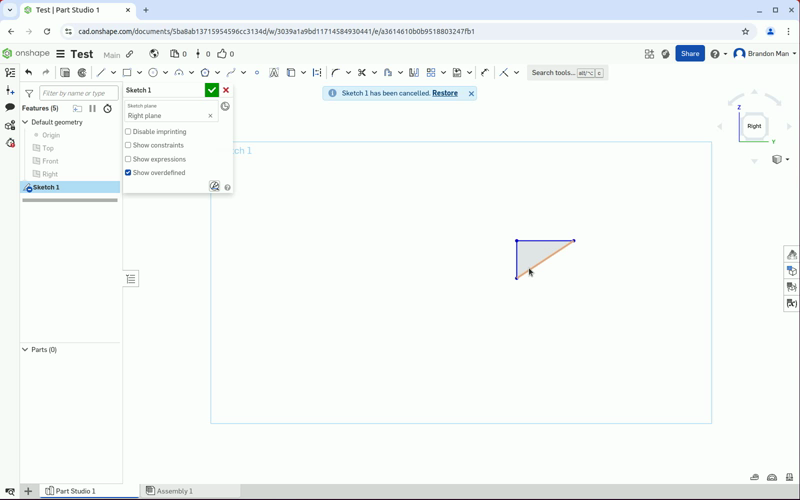
scroll(6)
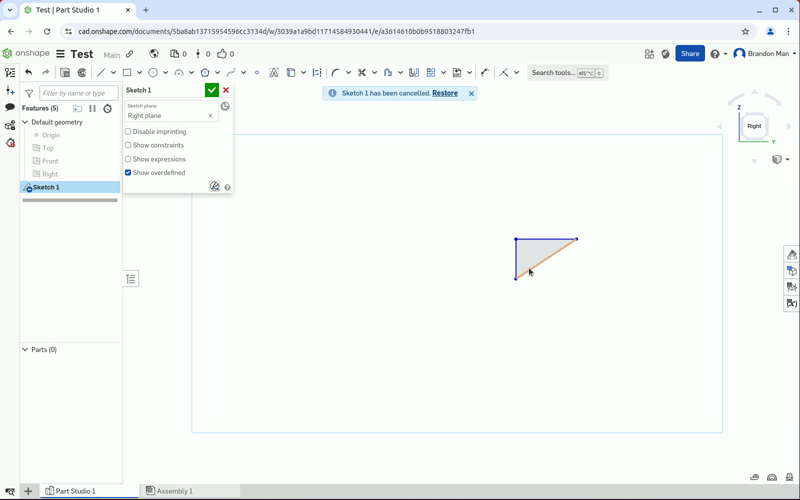
scroll(6)
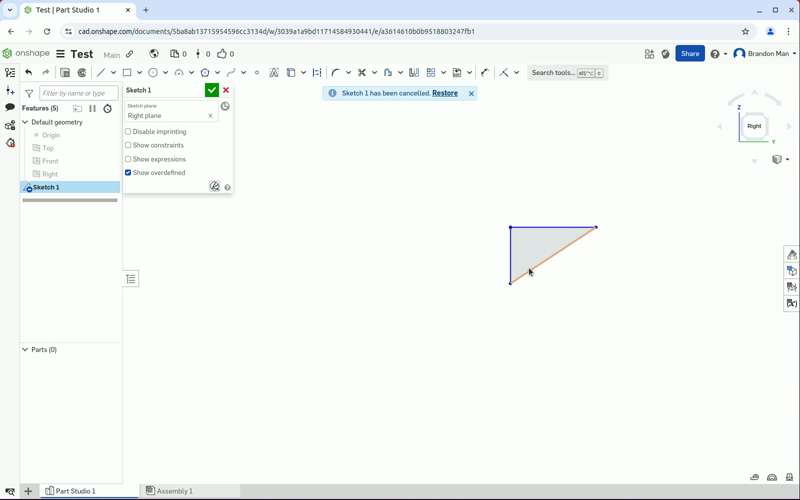
scroll(6)
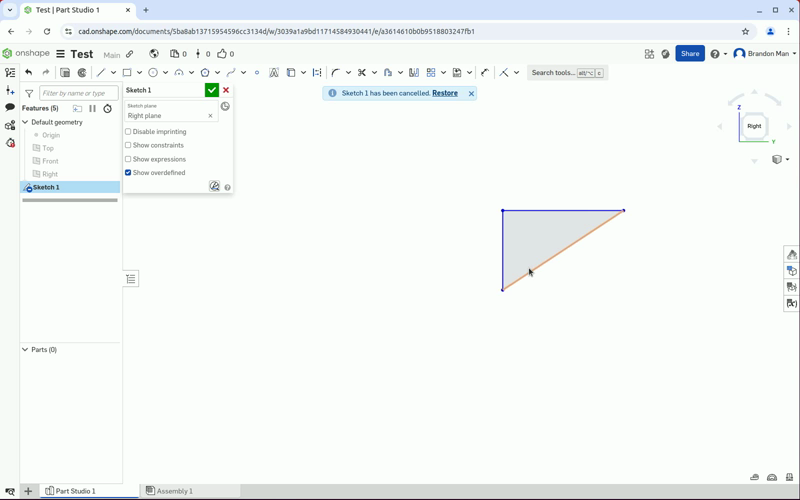
scroll(6)
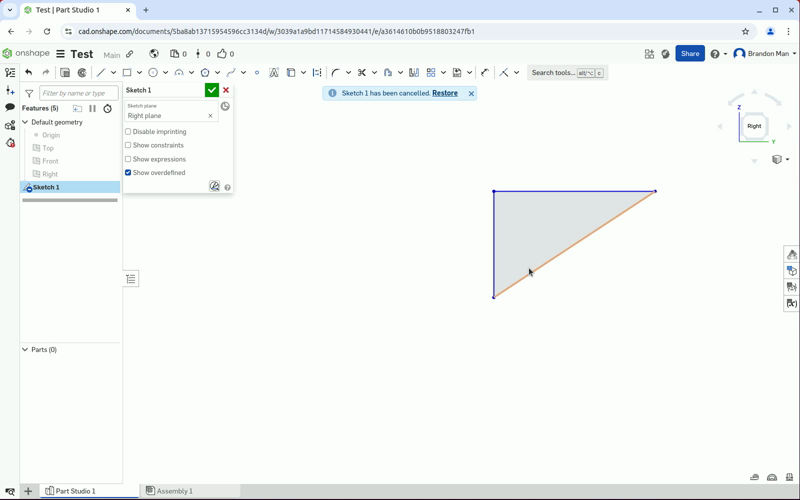
scroll(6)
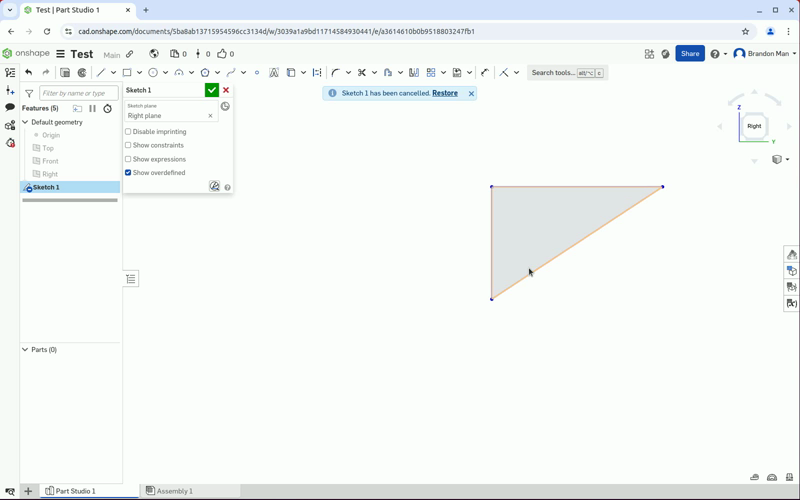
scroll(6)
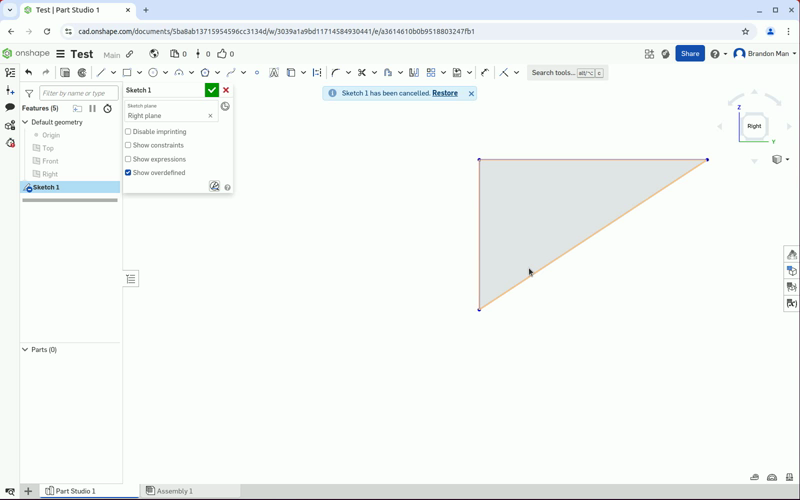
scroll(6)
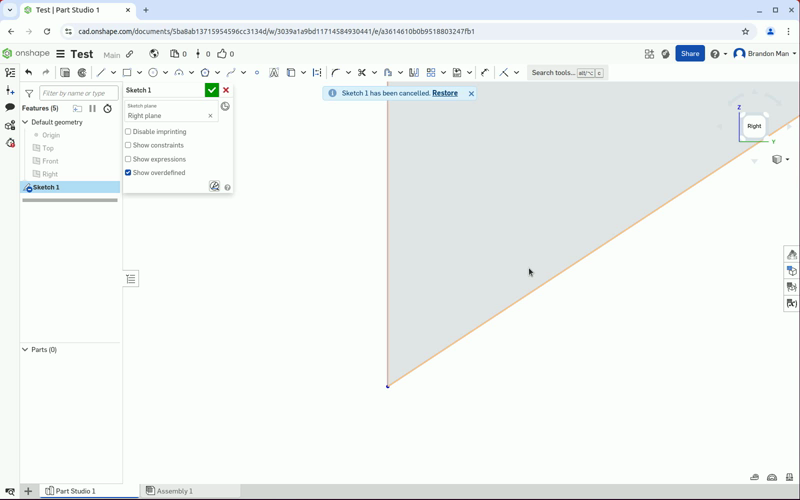
click(529, 267)
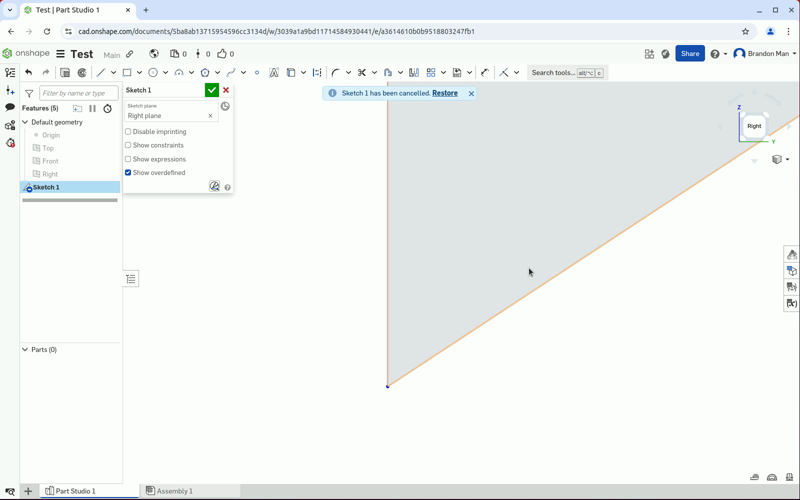
scroll(-6)
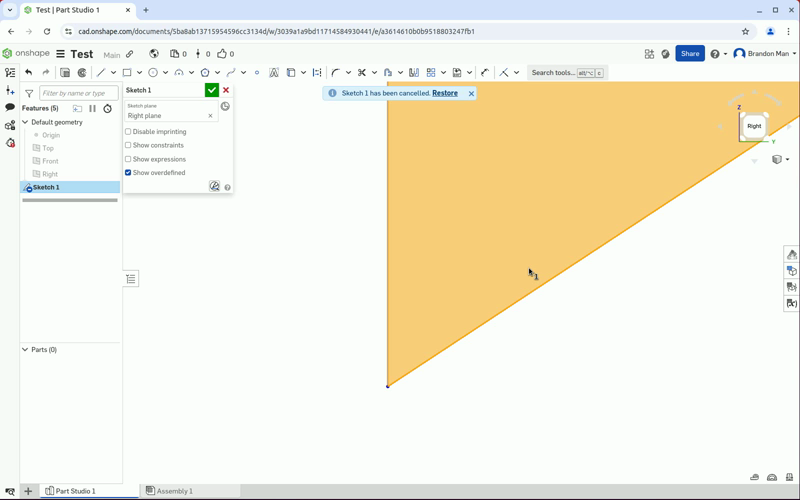
scroll(-6)
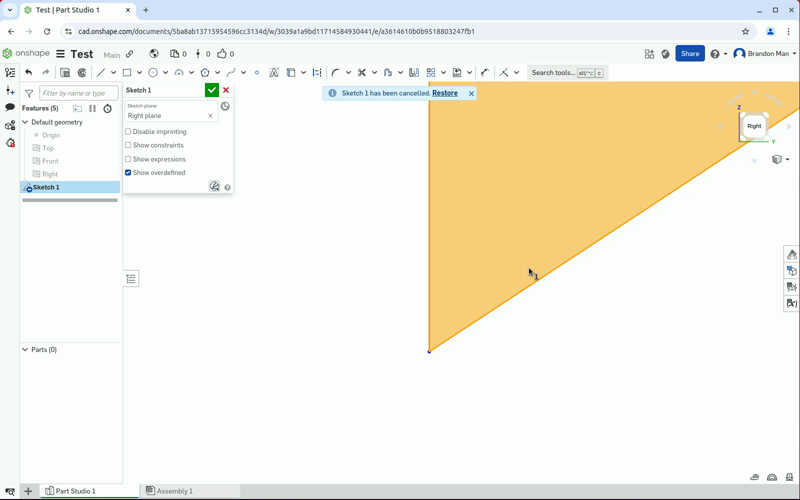
scroll(-6)
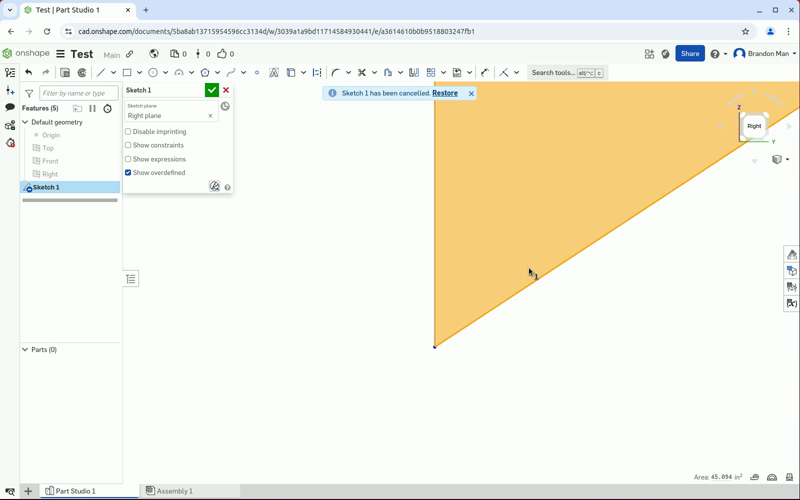
scroll(-6)
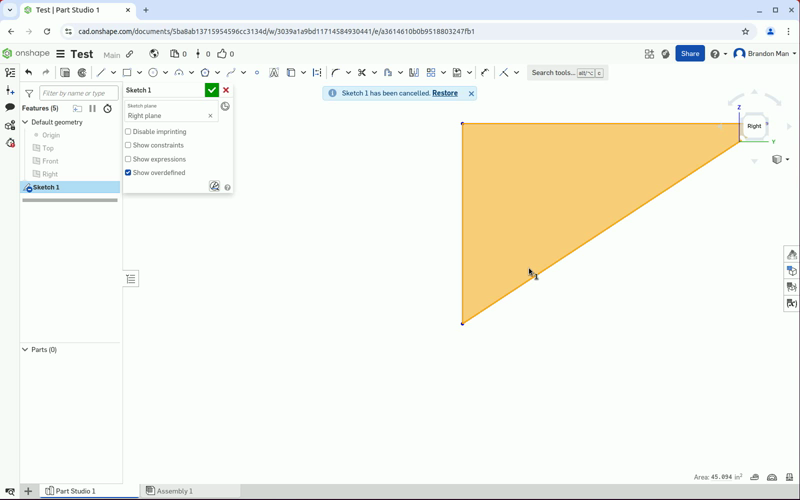
scroll(-6)
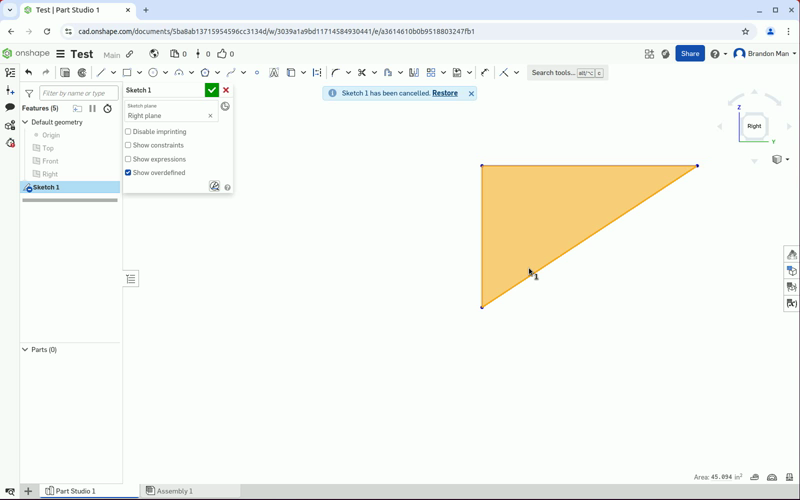
scroll(-6)
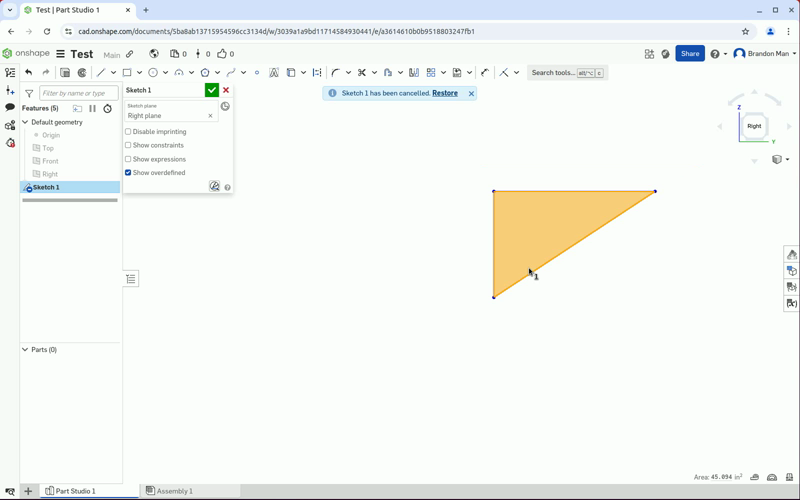
scroll(-6)
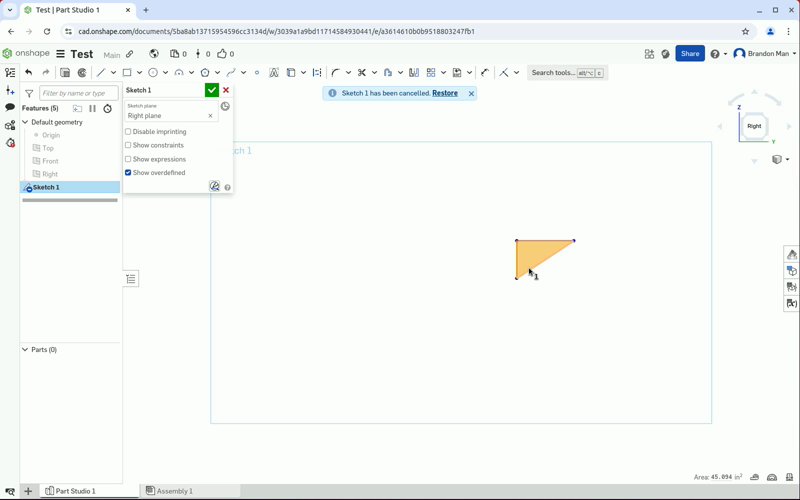
mouse_move(73, 352)
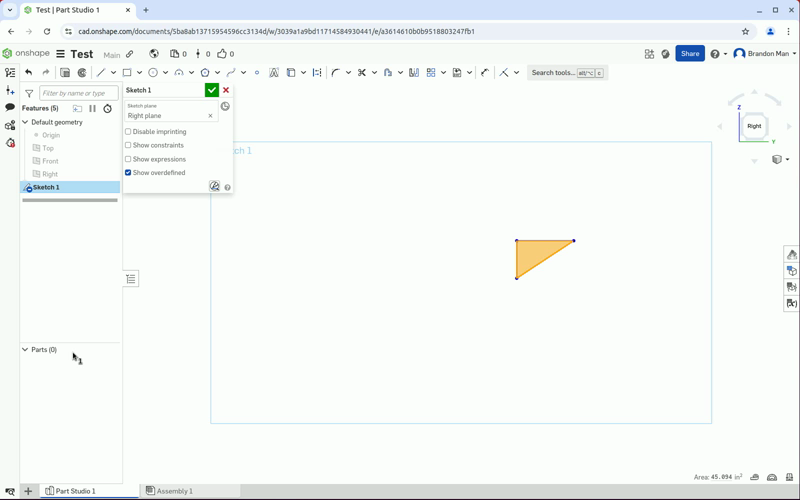
key(shift+y)
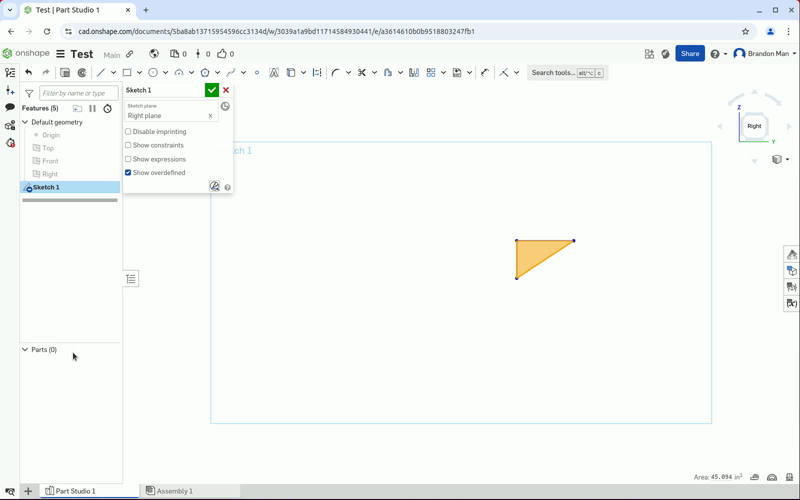
key(shift+e)
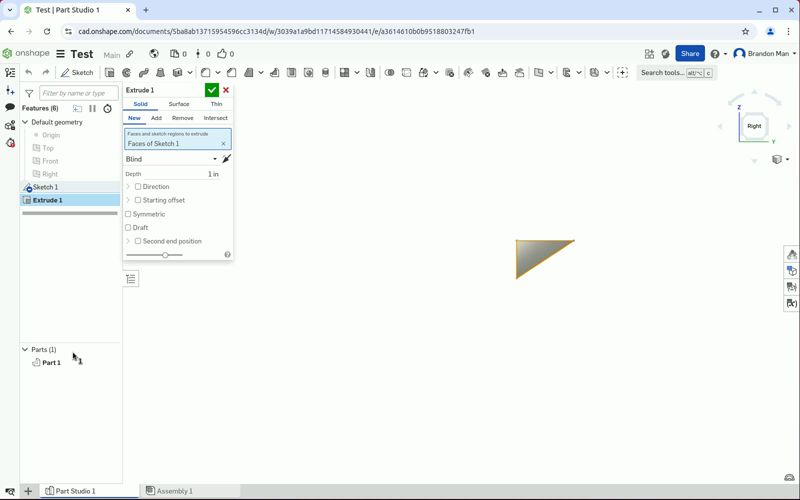
mouse_move(143, 106)
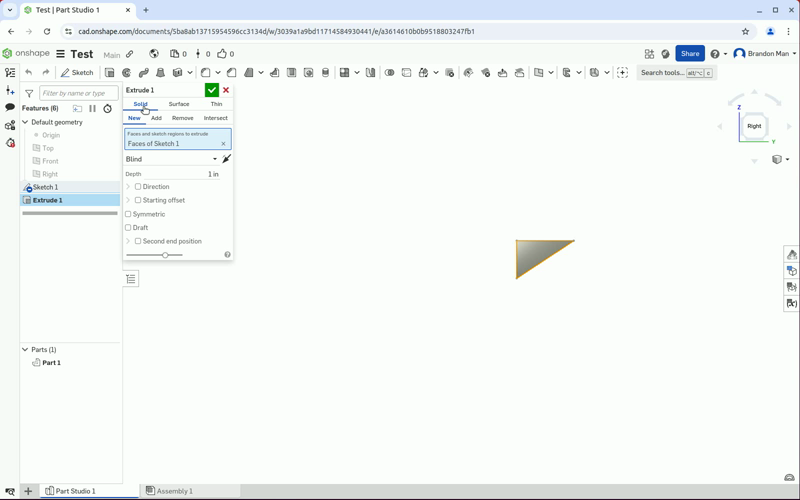
click(143, 106)
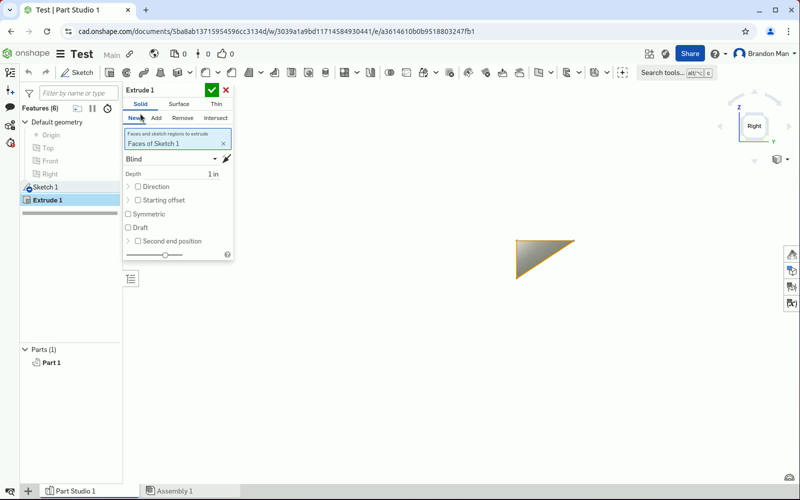
mouse_move(137, 120)
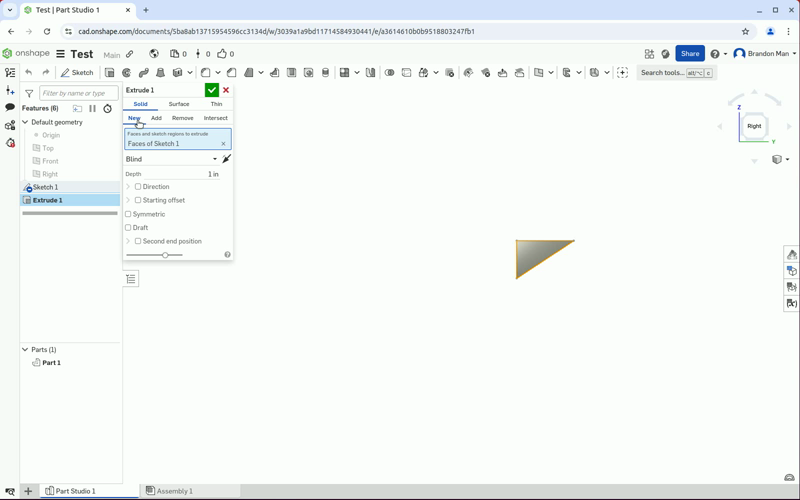
click(137, 120)
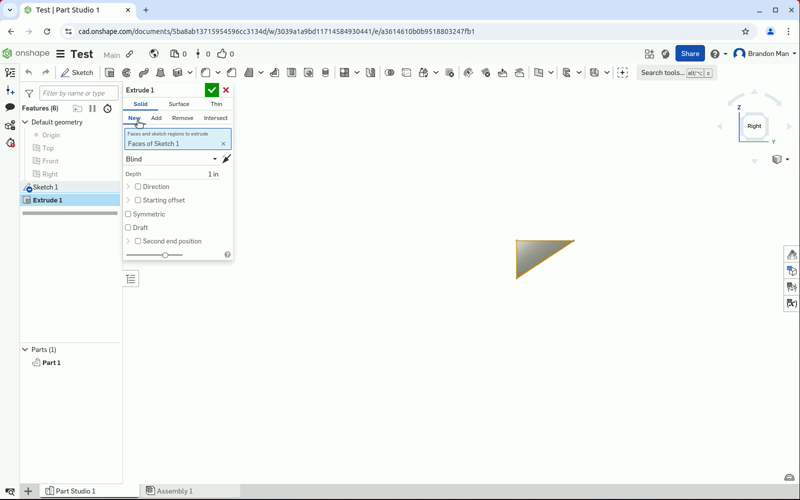
key(tab, 4)
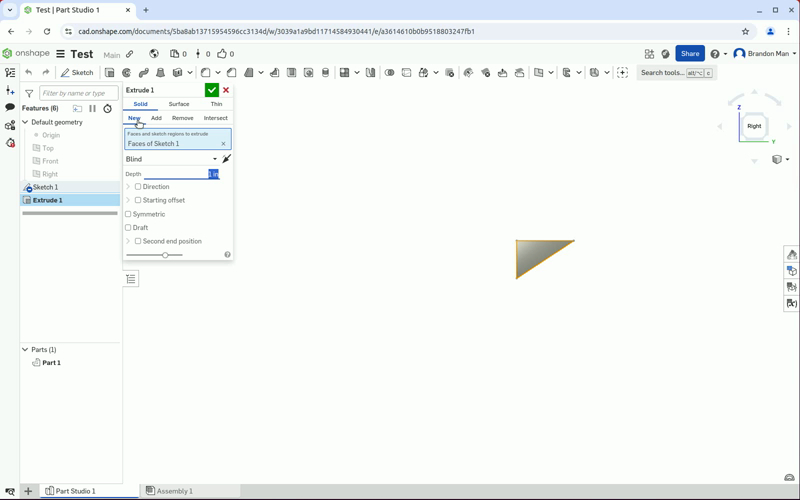
text(7.703)
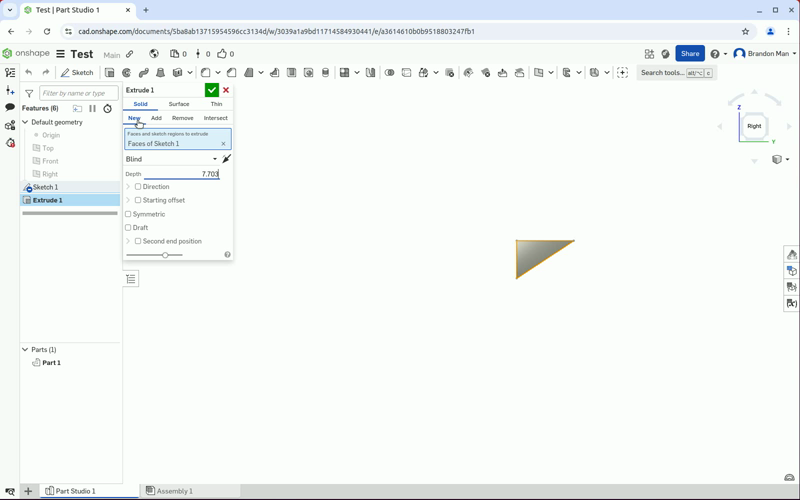
key(enter)
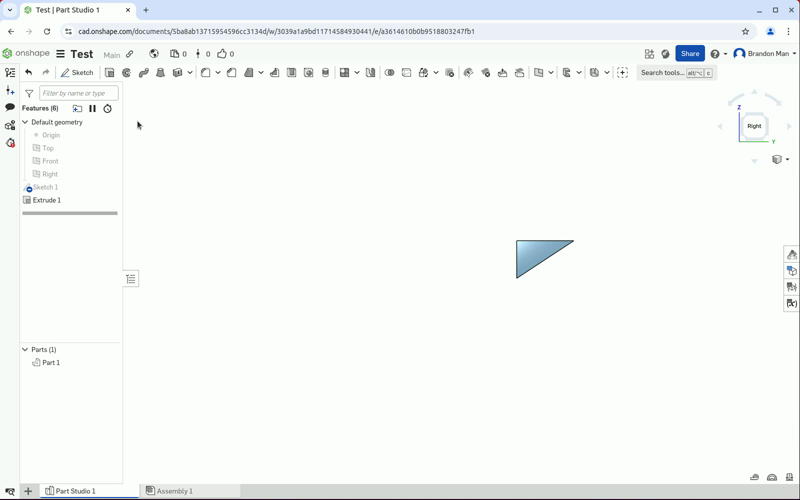
key(shift+h)
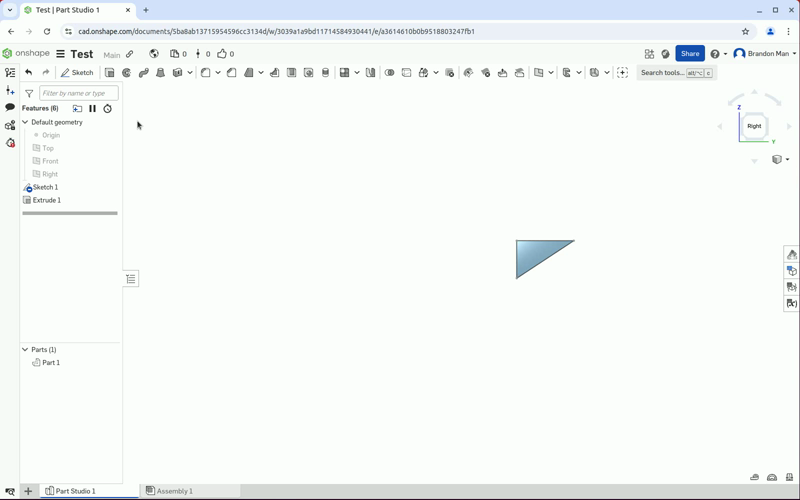
key(shift+h)
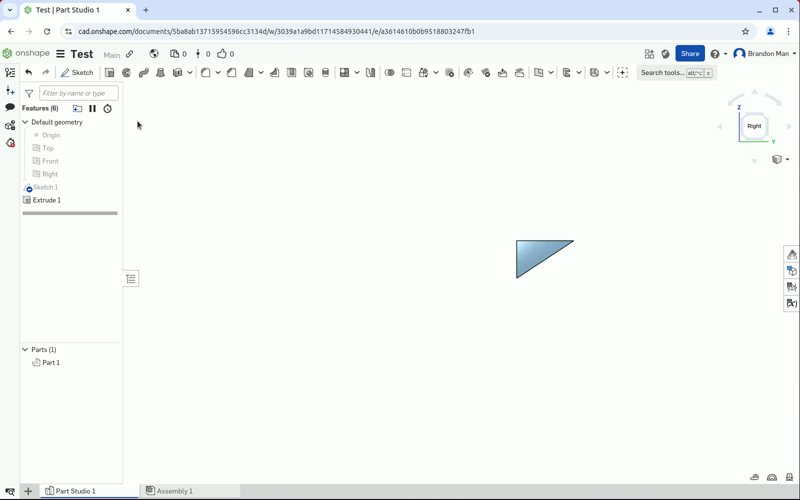
mouse_move(73, 189)
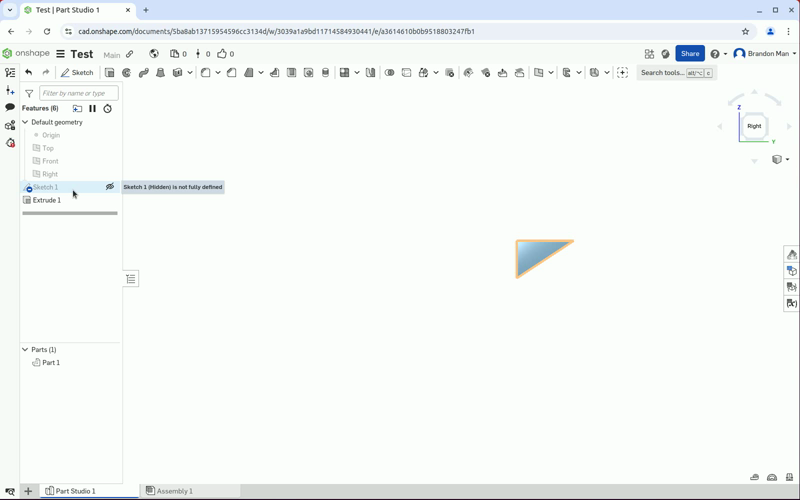
click(73, 189)
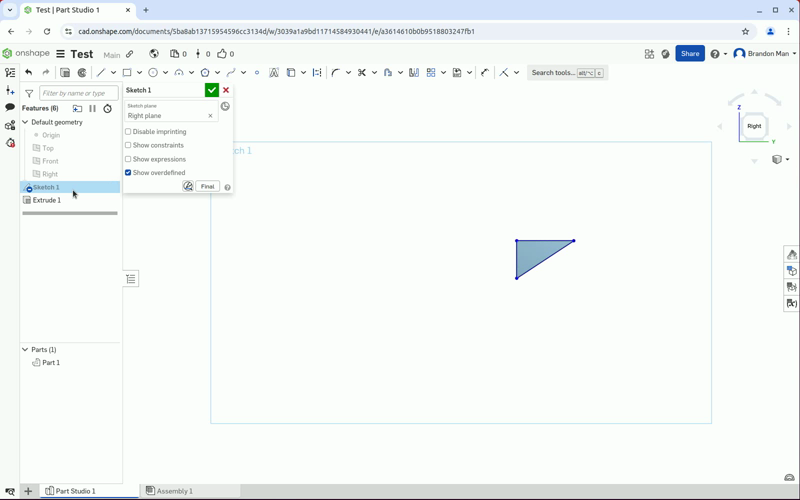
mouse_move(229, 92)
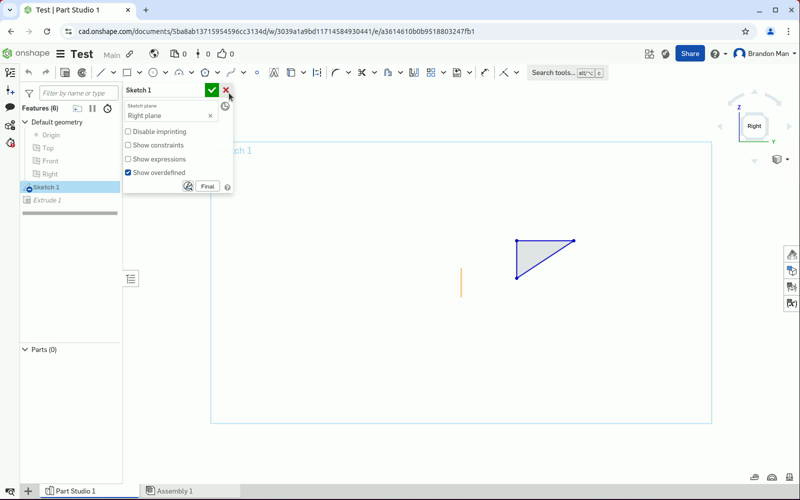
click(229, 92)
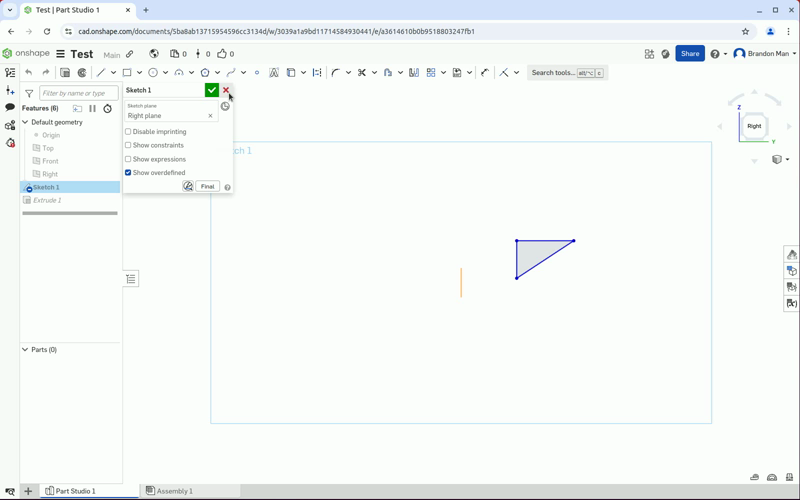
key(shift+s)
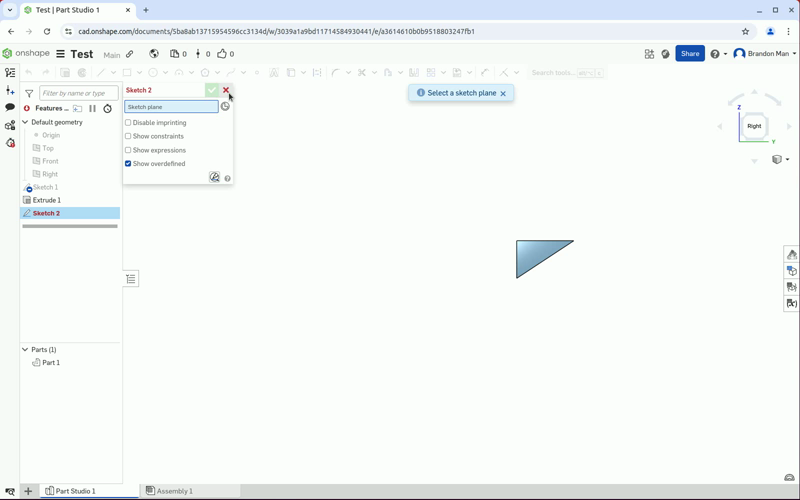
mouse_move(73, 176)
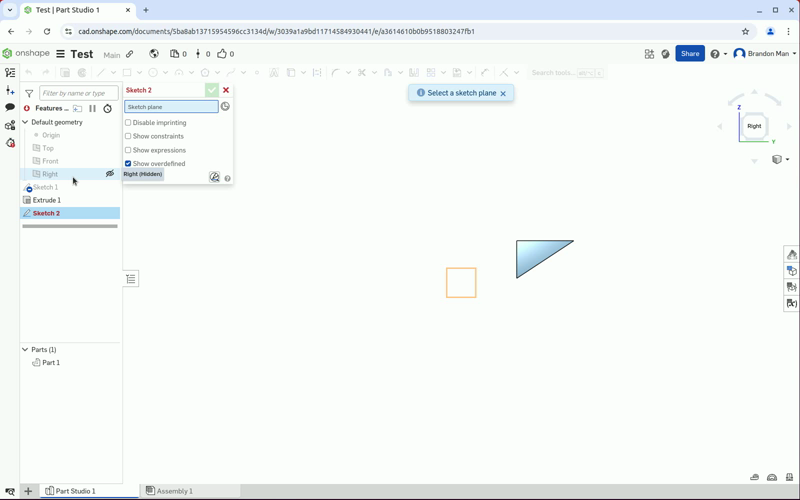
click(73, 176)
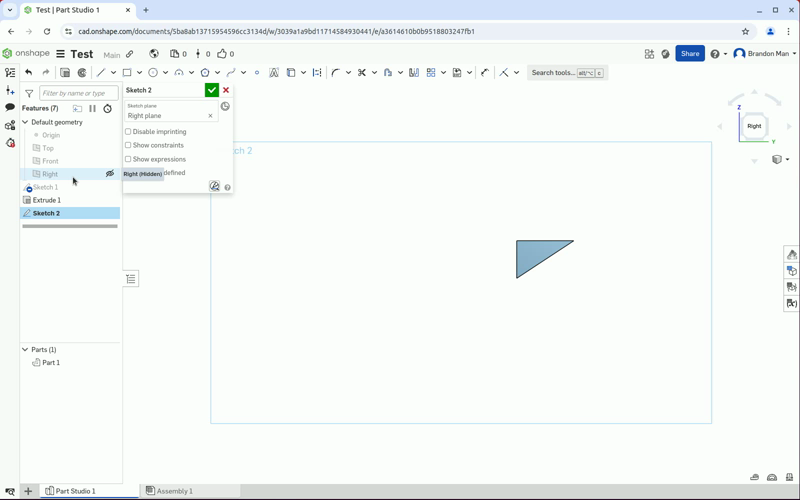
mouse_move(73, 352)
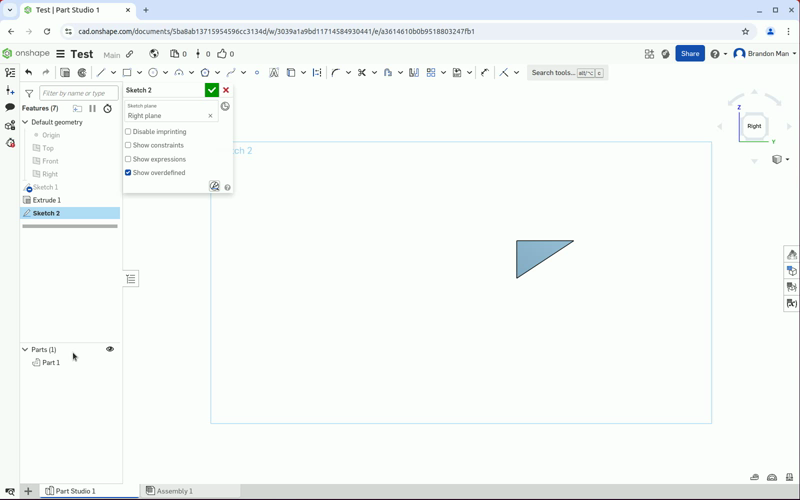
key(y)
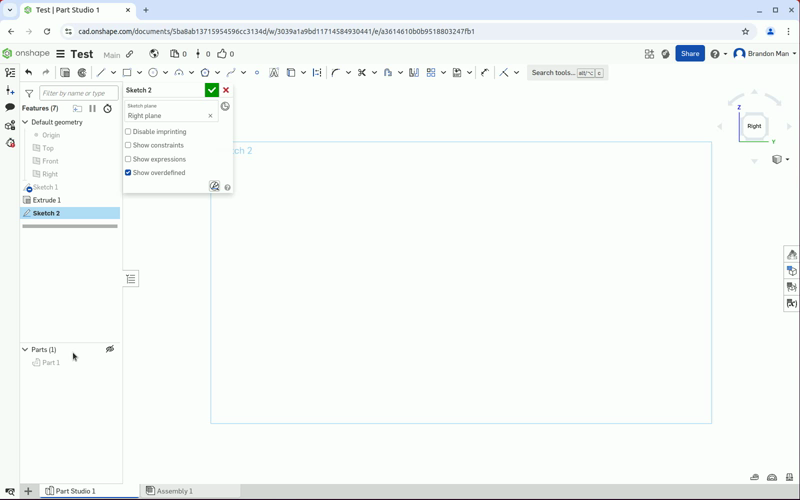
key(l)
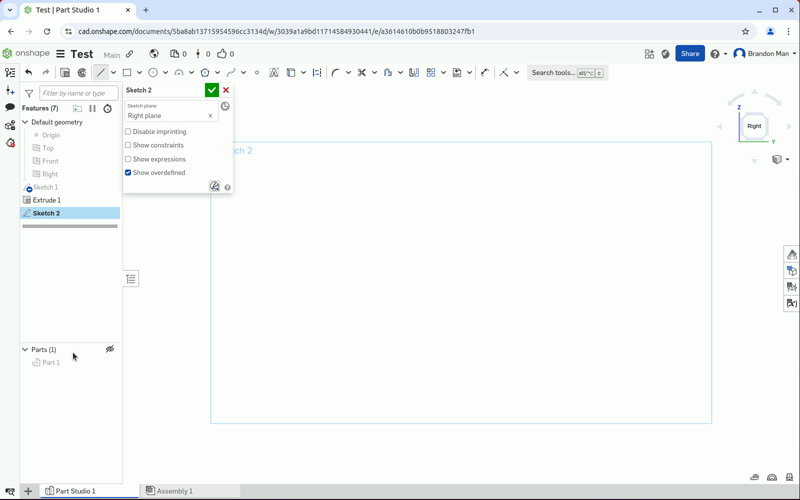
key_down(shift)
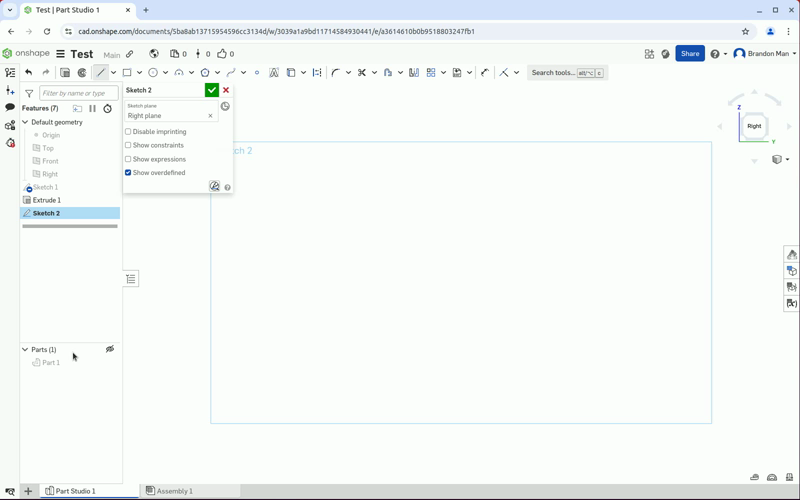
mouse_move(460, 315)
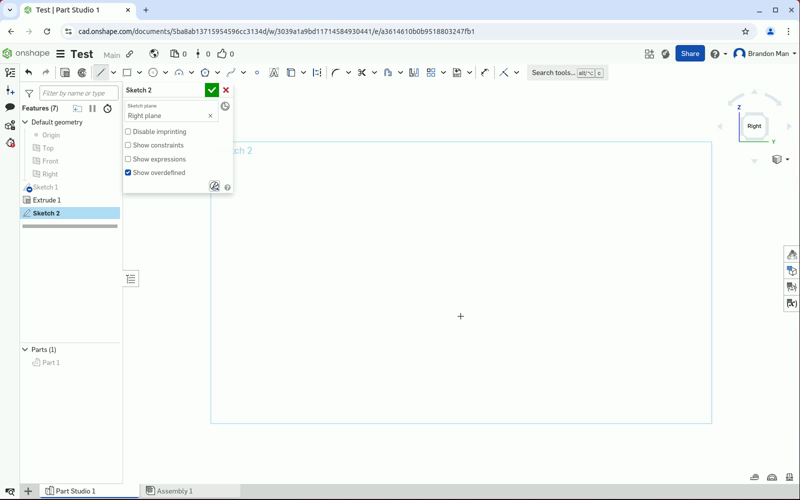
click(460, 315)
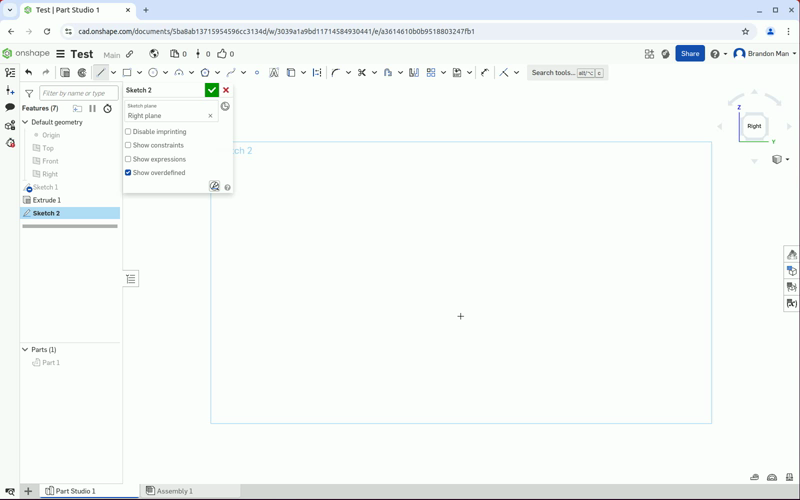
key_up(shift)
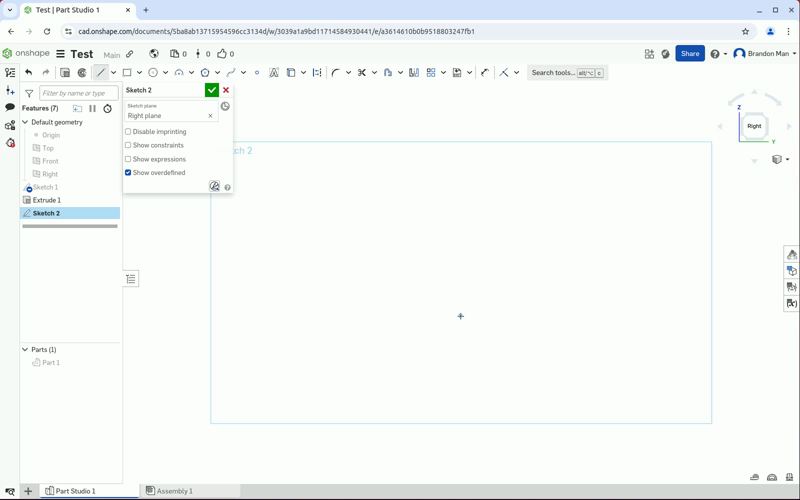
key_down(shift)
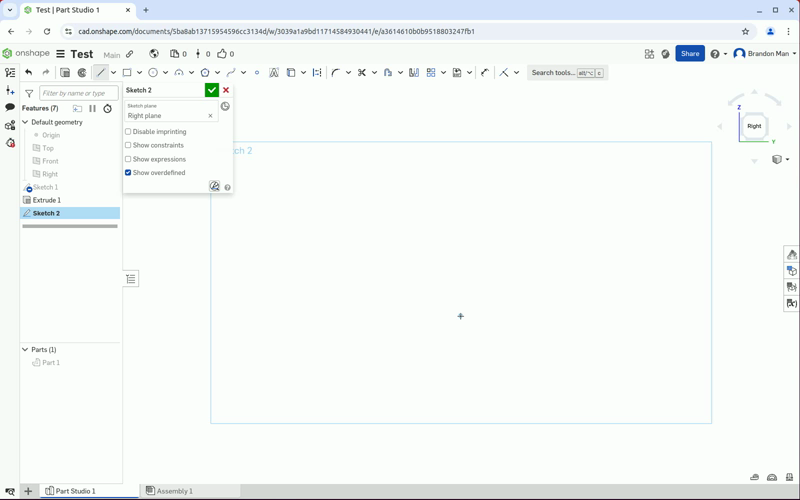
mouse_move(517, 278)
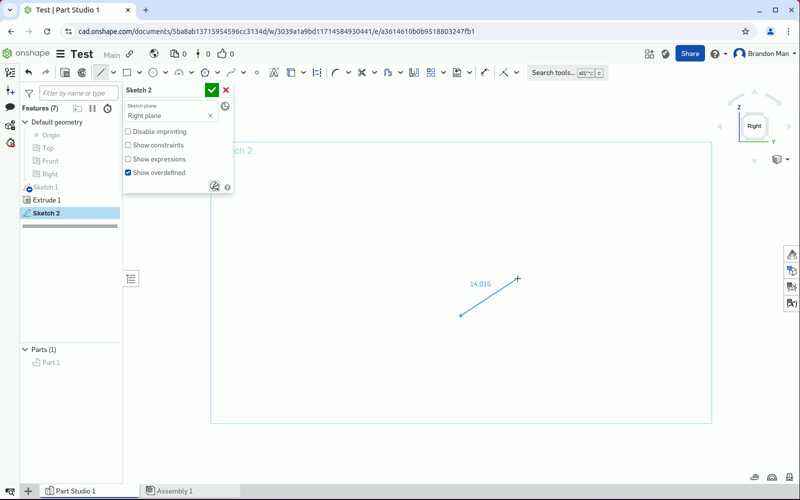
click(517, 278)
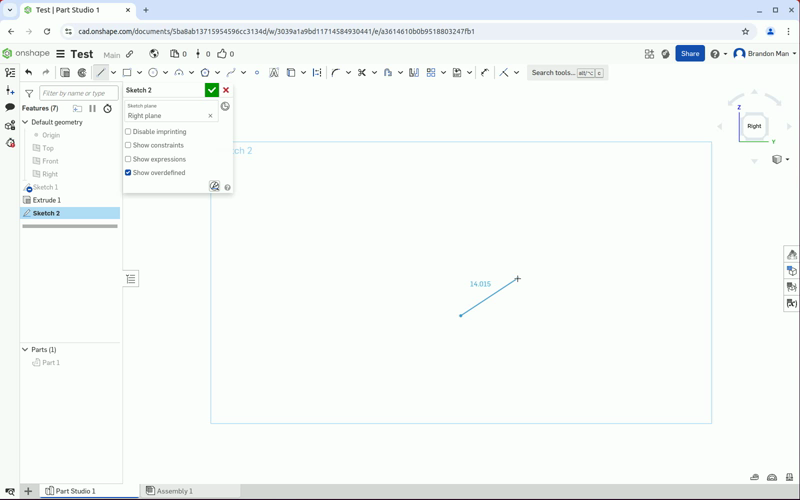
key_up(shift)
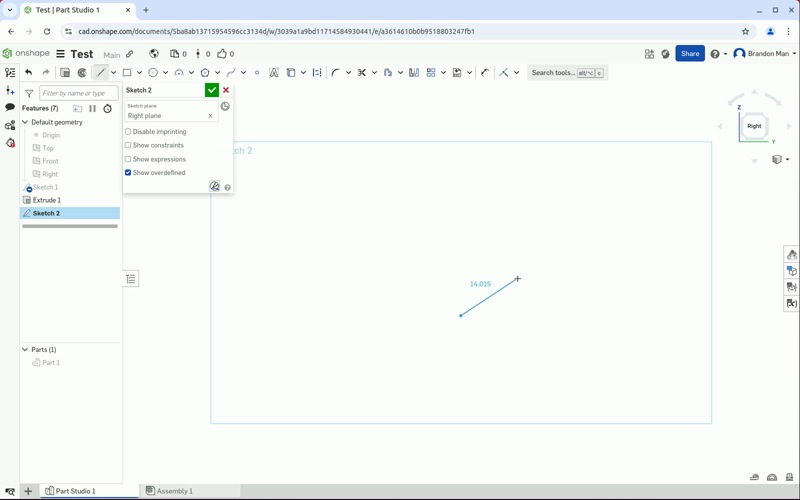
key_down(shift)
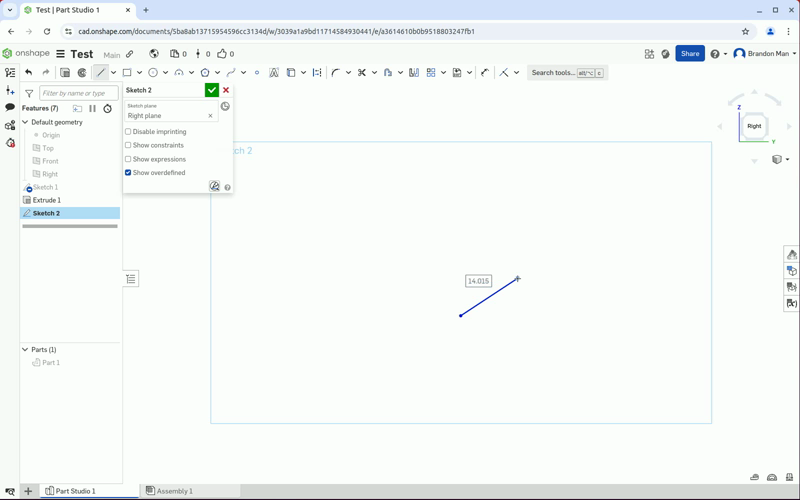
mouse_move(547, 278)
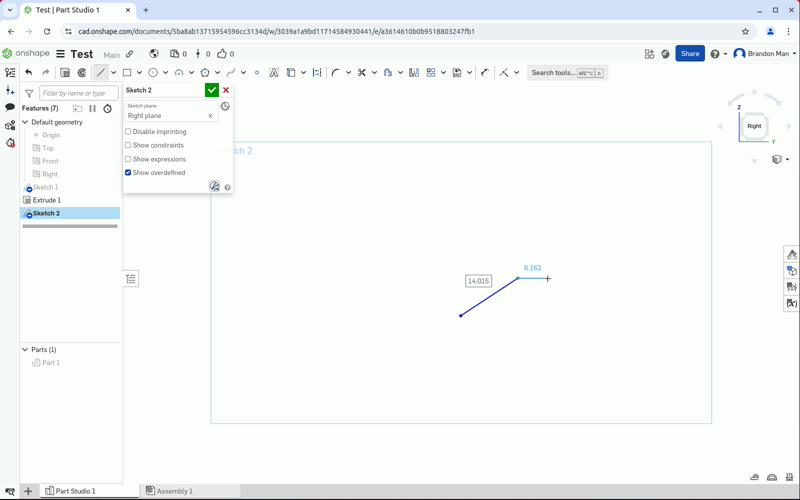
mouse_move(460, 278)
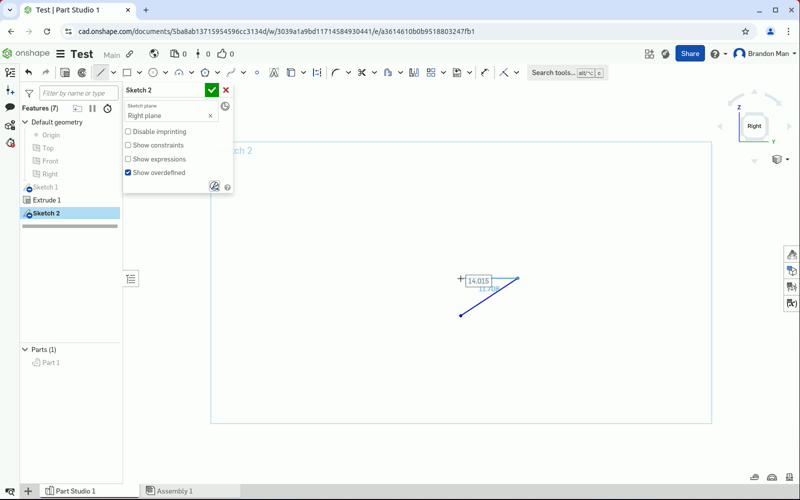
click(460, 278)
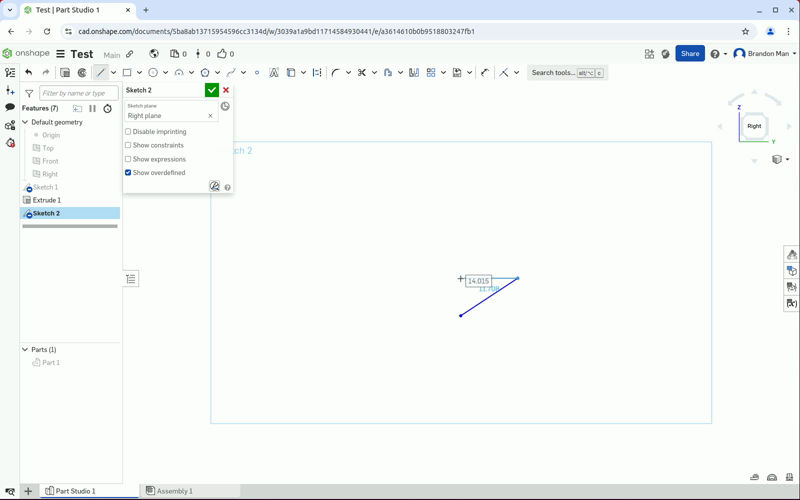
key_up(shift)
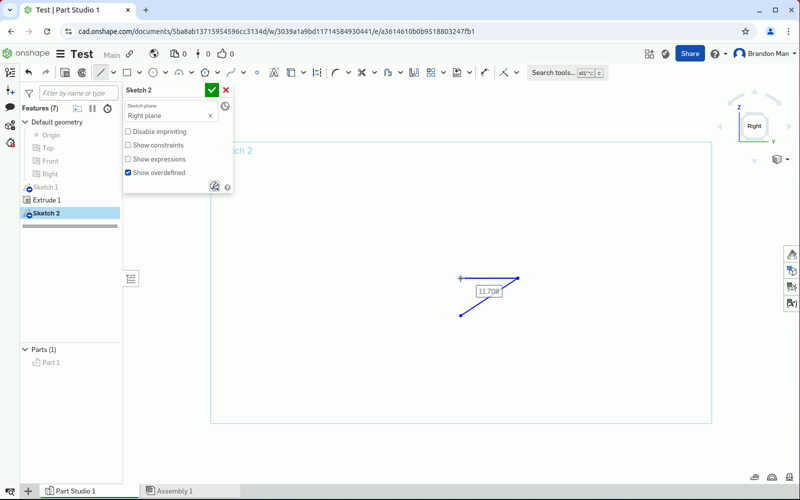
mouse_move(490, 278)
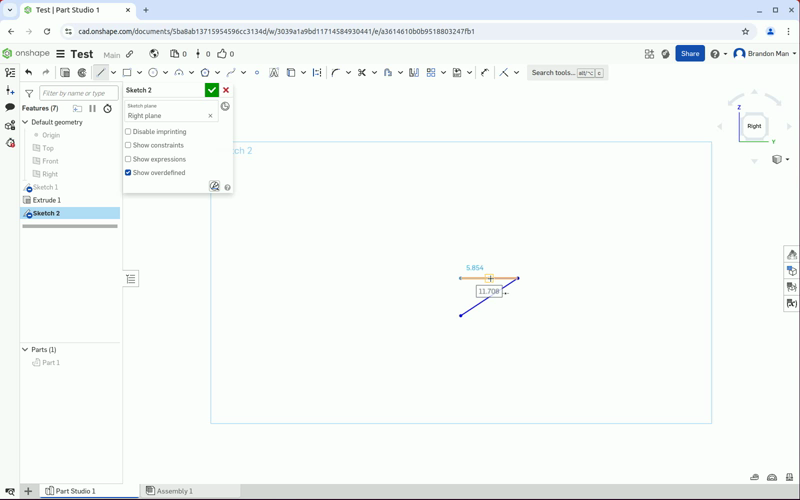
key_down(shift)
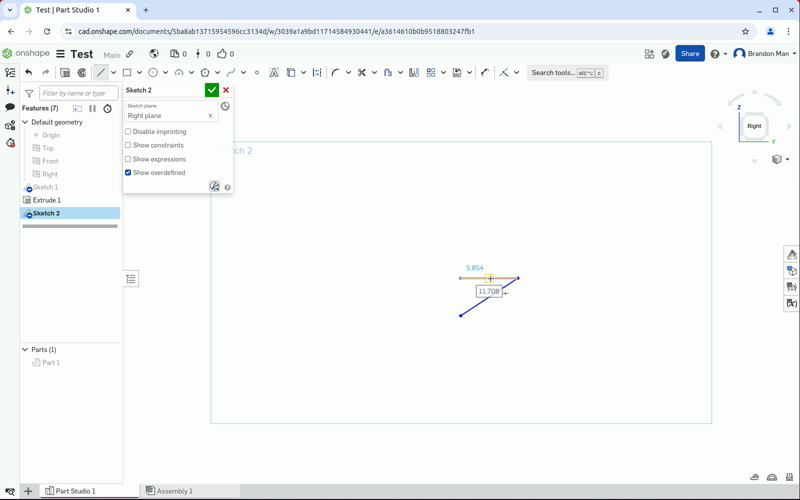
mouse_move(460, 315)
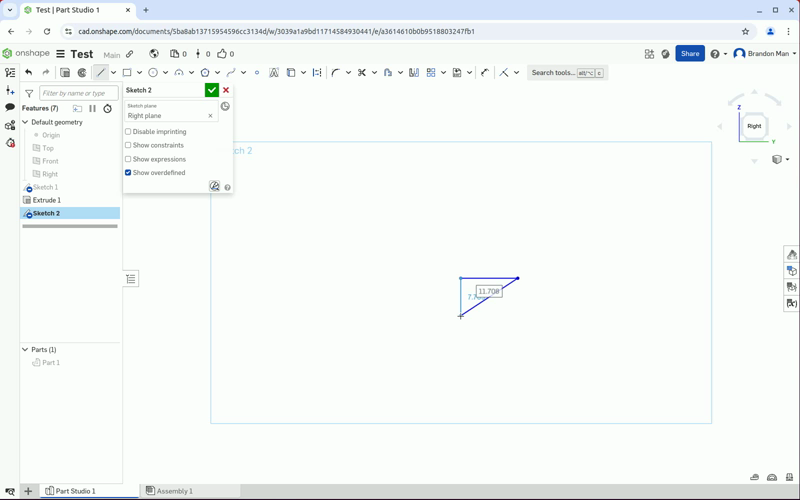
key_up(shift)
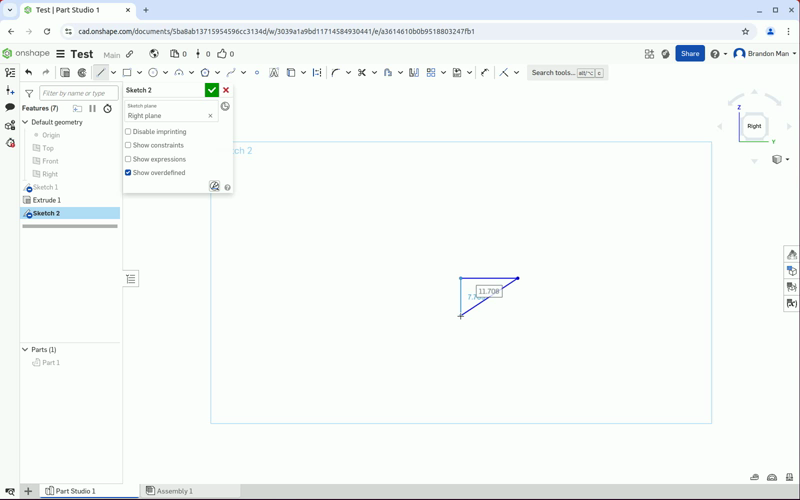
click(460, 315)
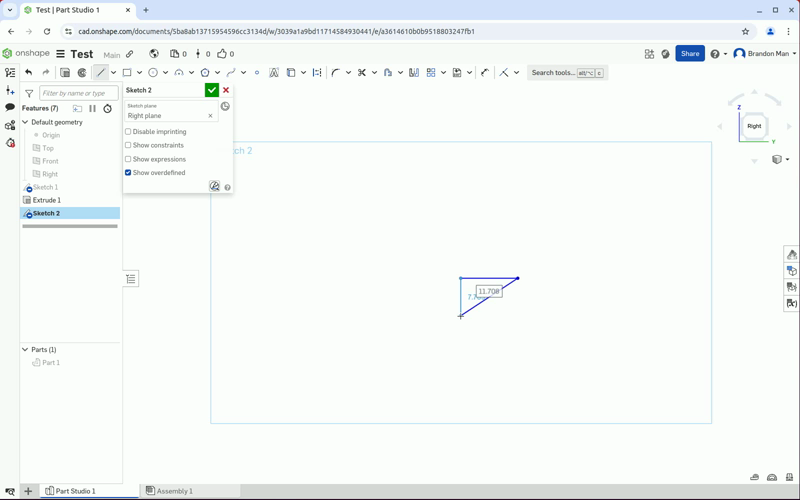
key(esc)
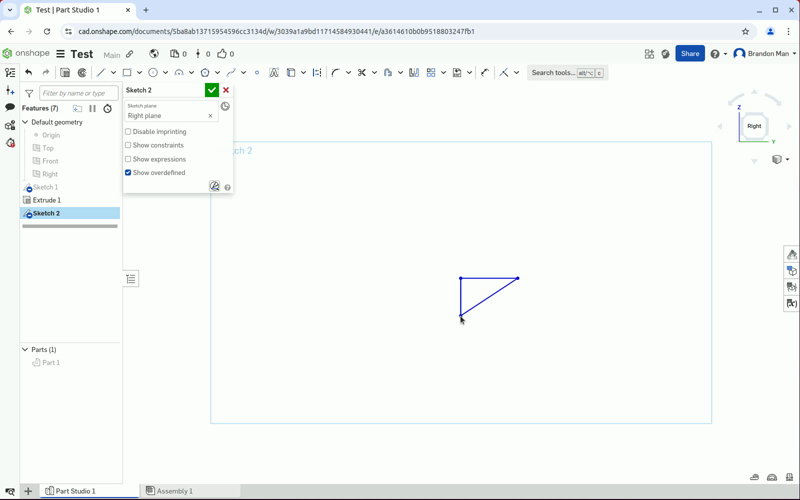
mouse_move(462, 288)
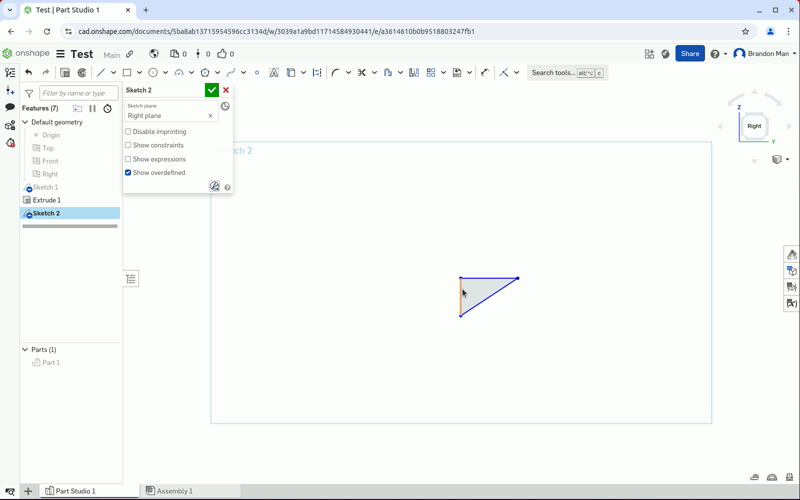
scroll(6)
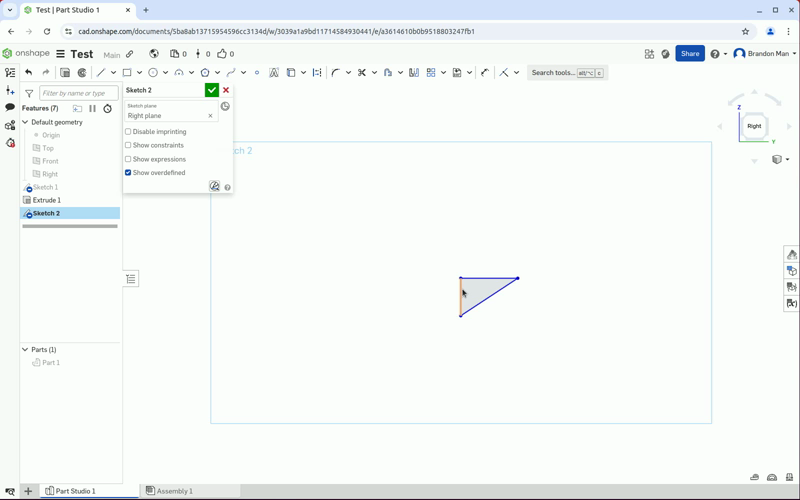
scroll(6)
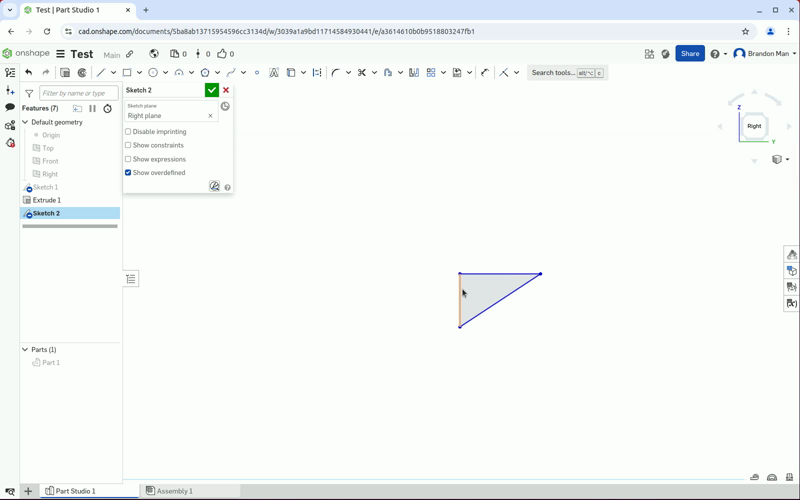
scroll(6)
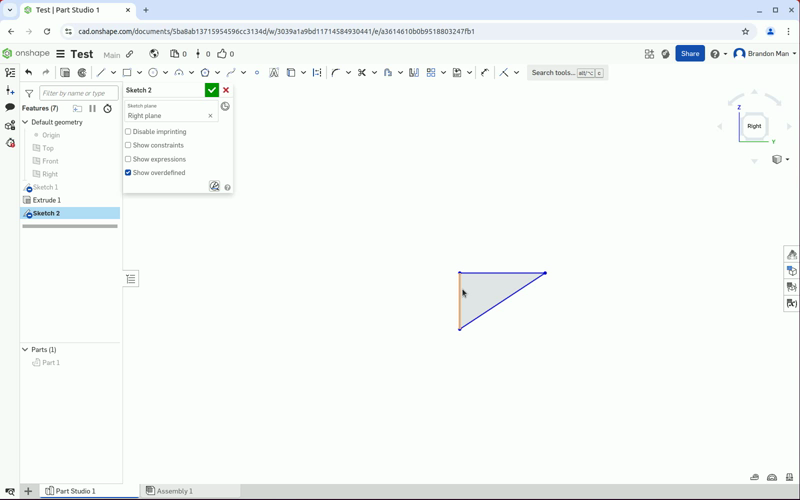
scroll(6)
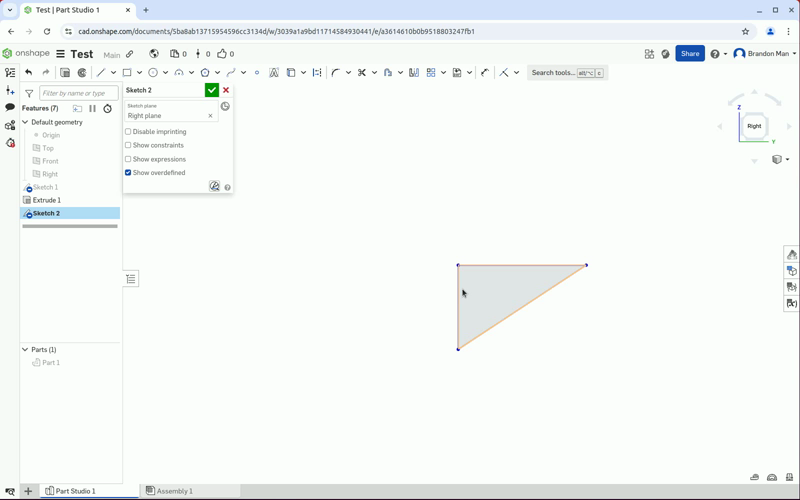
scroll(6)
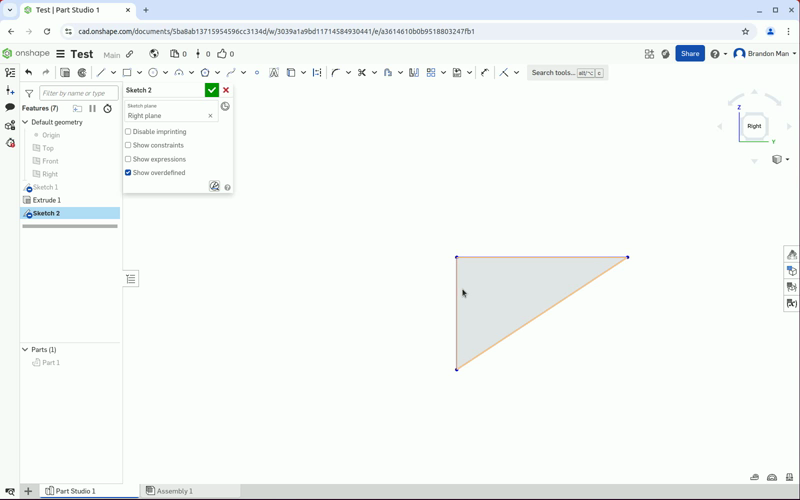
scroll(6)
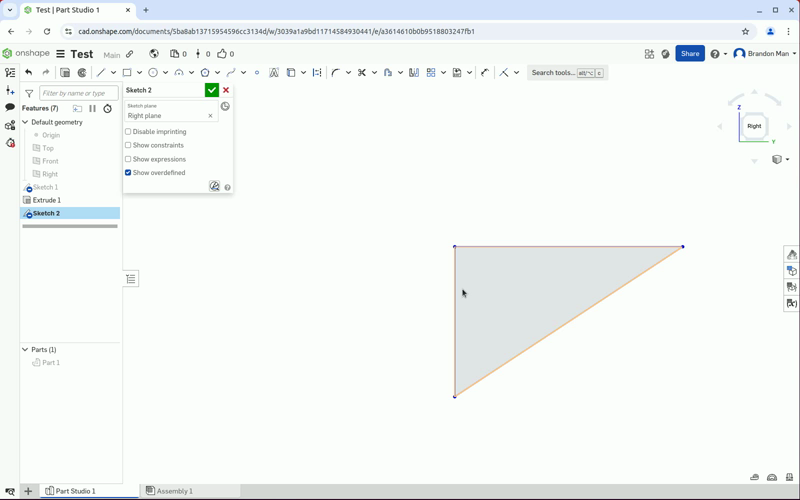
scroll(6)
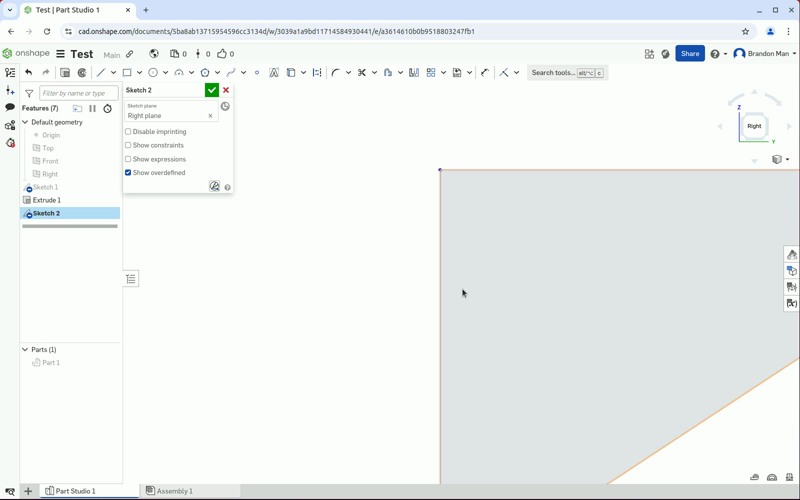
click(462, 288)
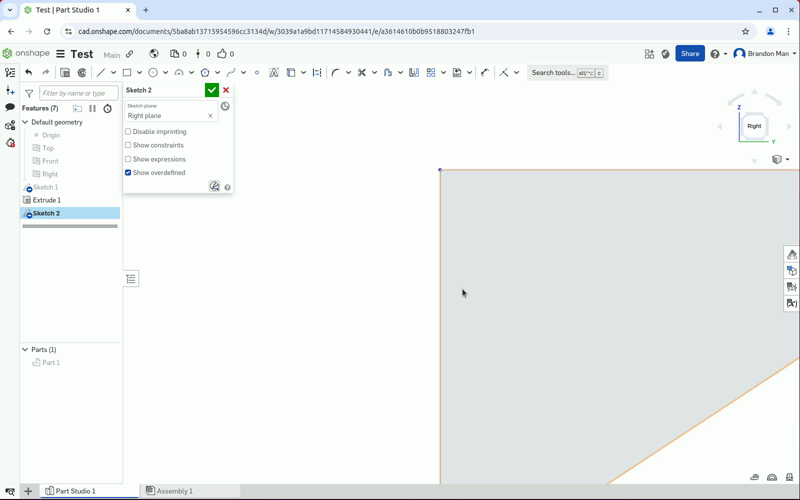
scroll(-6)
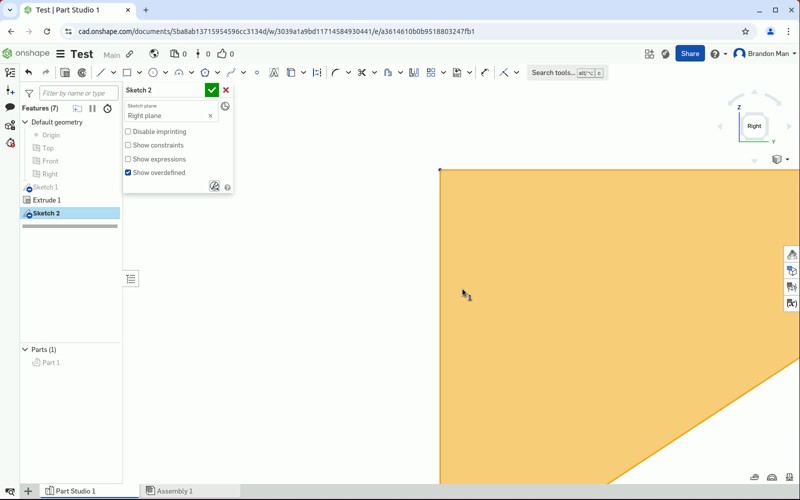
scroll(-6)
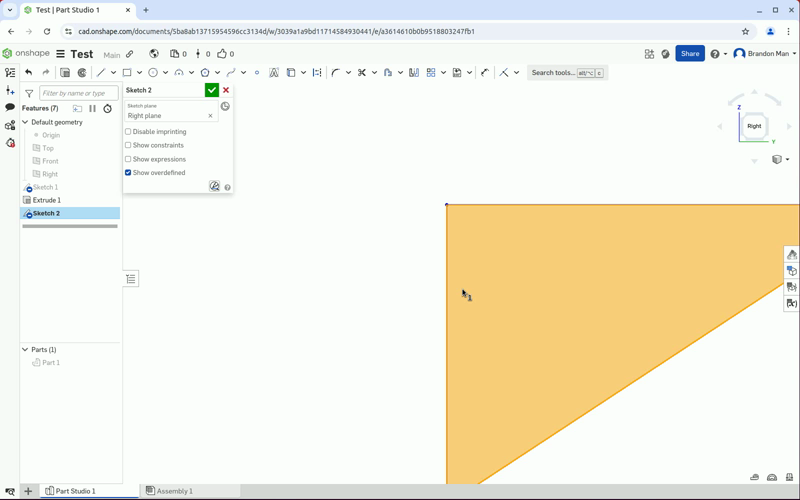
scroll(-6)
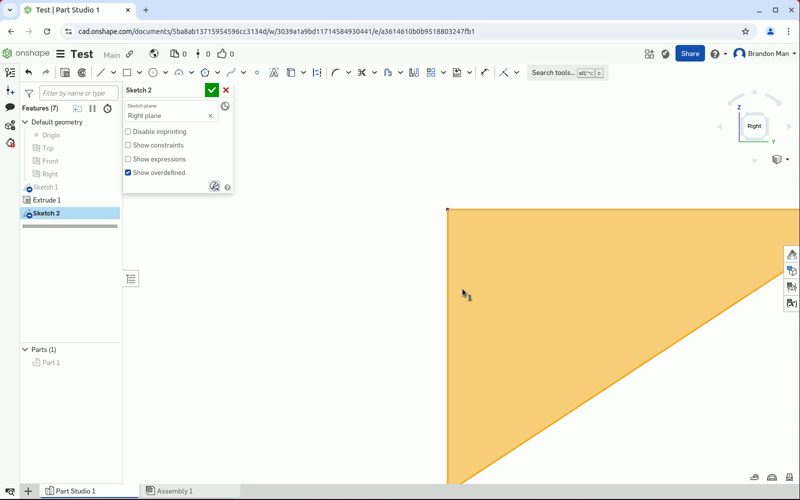
scroll(-6)
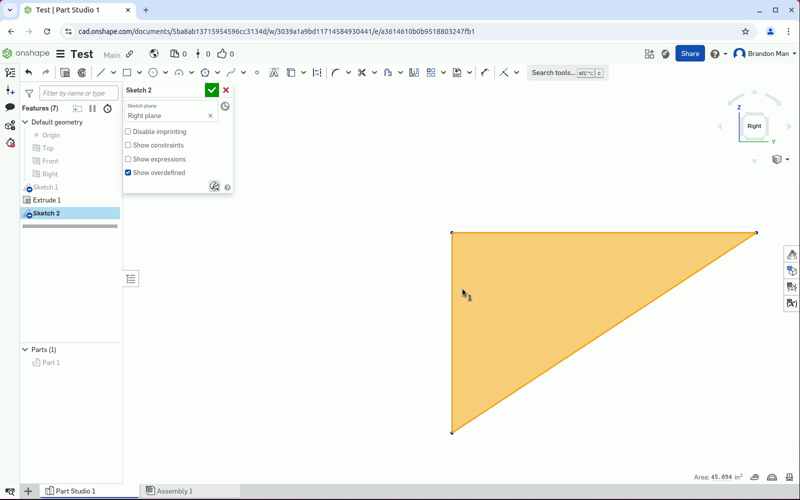
scroll(-6)
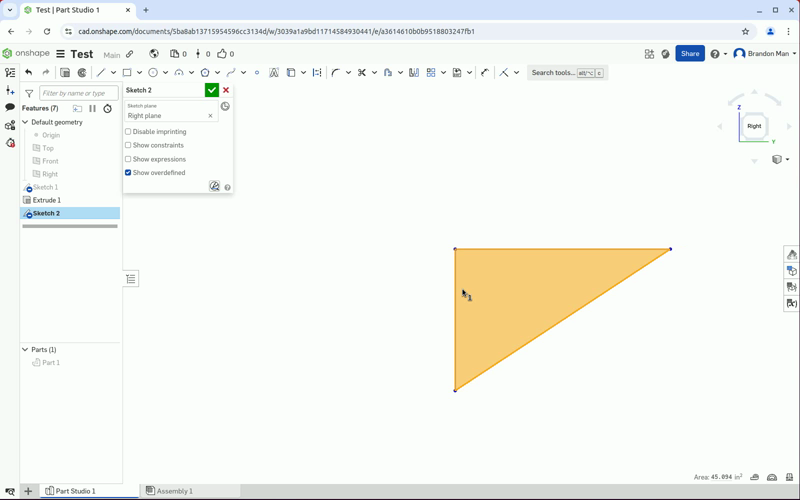
scroll(-6)
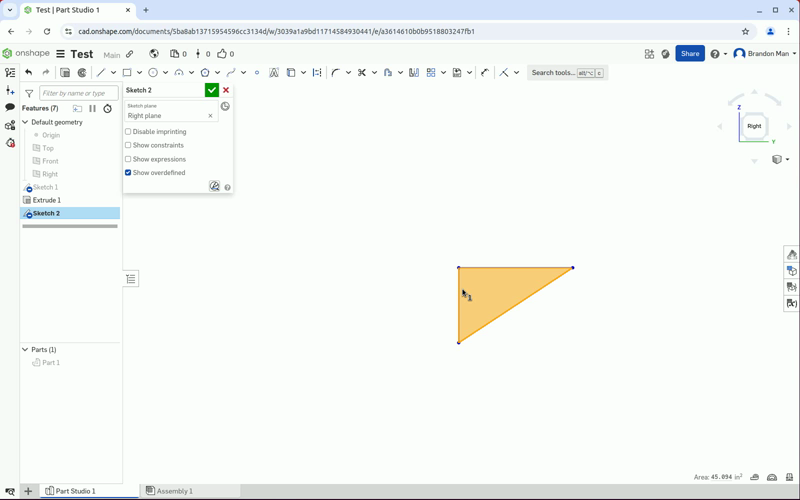
scroll(-6)
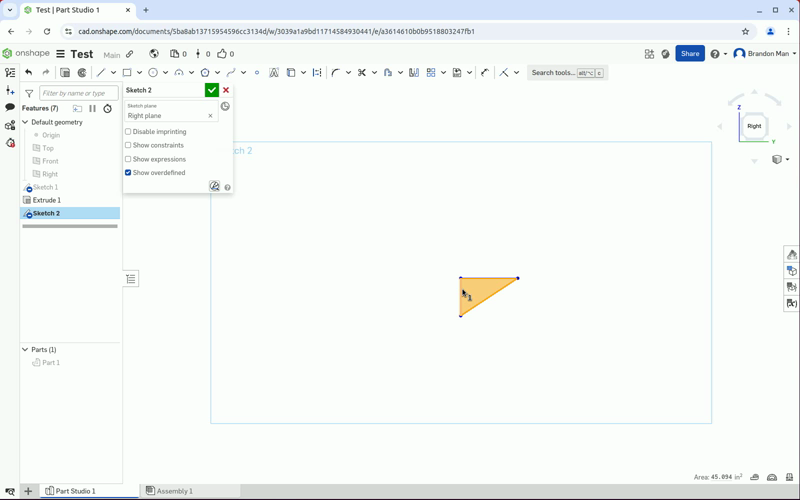
mouse_move(73, 352)
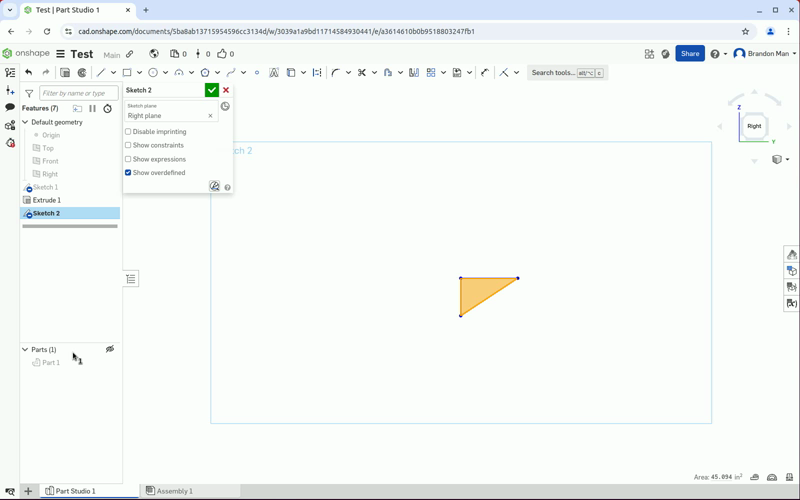
key(shift+y)
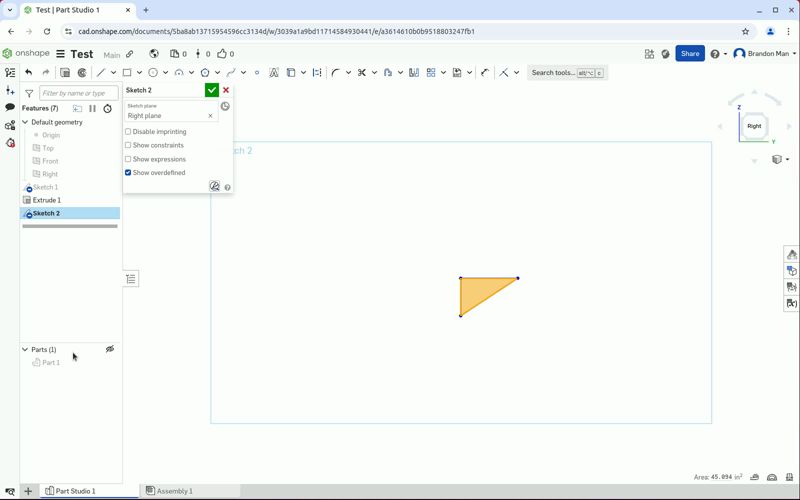
key(shift+e)
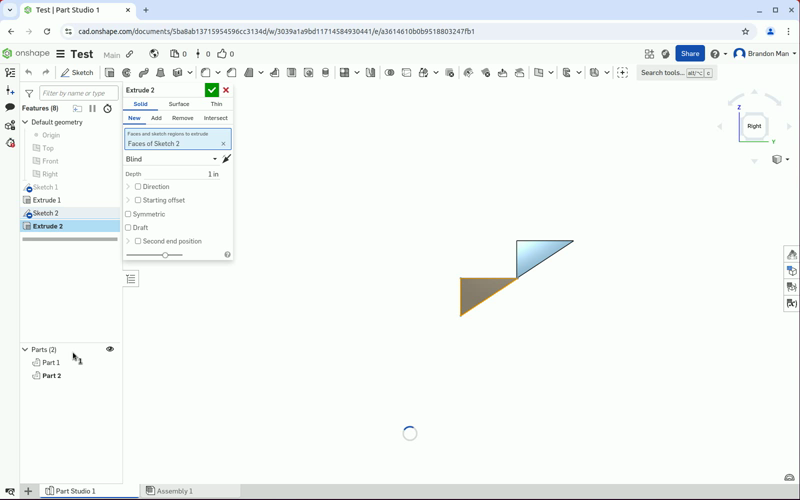
mouse_move(143, 106)
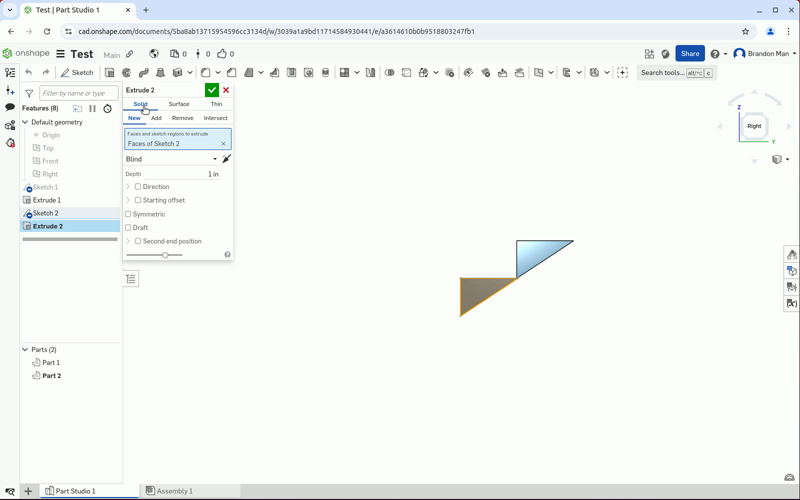
click(143, 106)
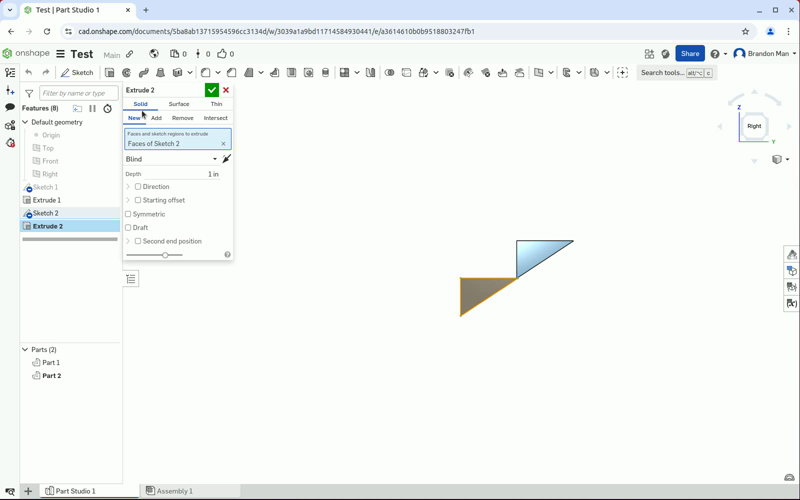
mouse_move(137, 120)
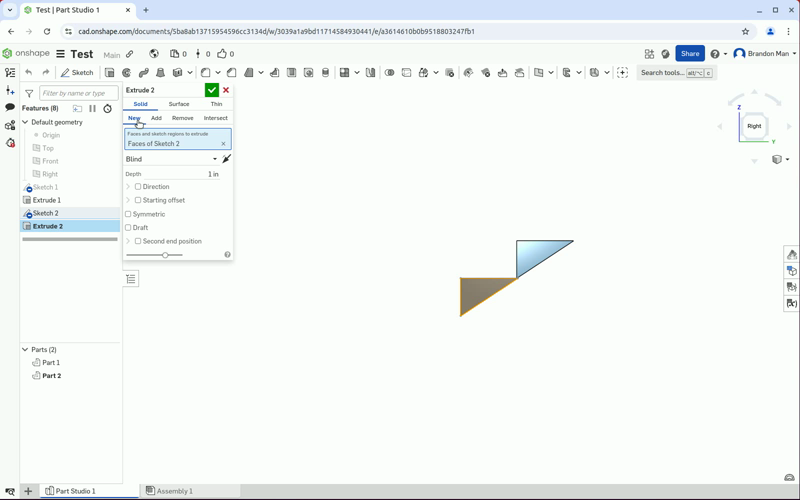
click(137, 120)
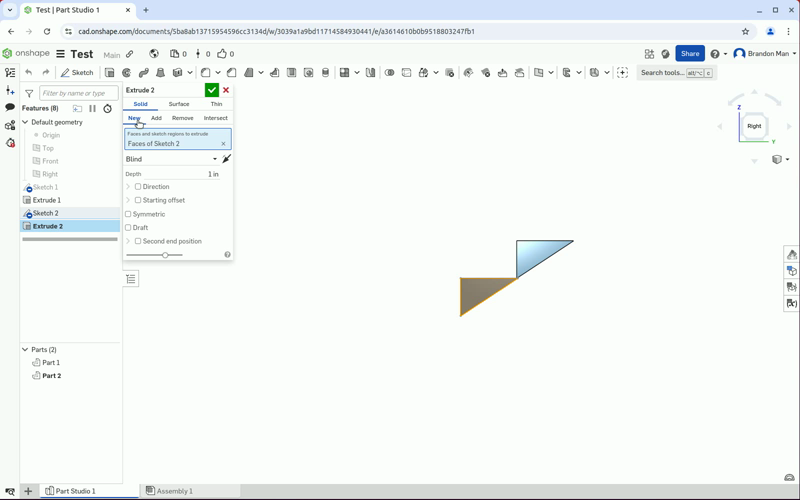
key(tab, 4)
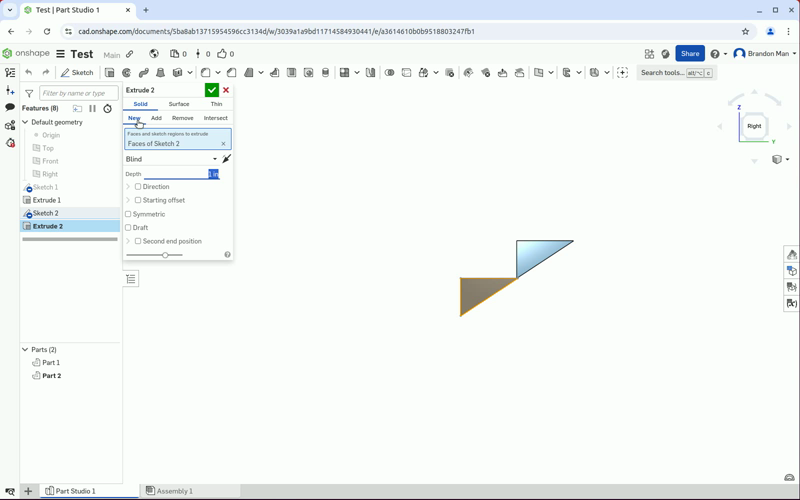
text(7.703)
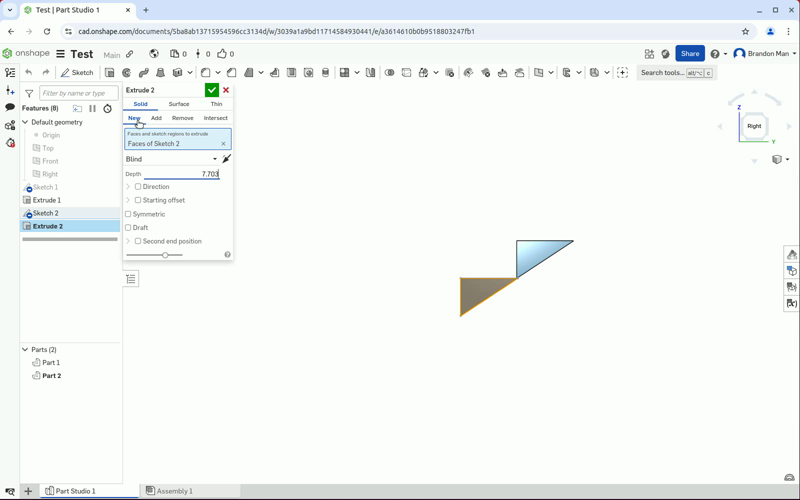
key(enter)
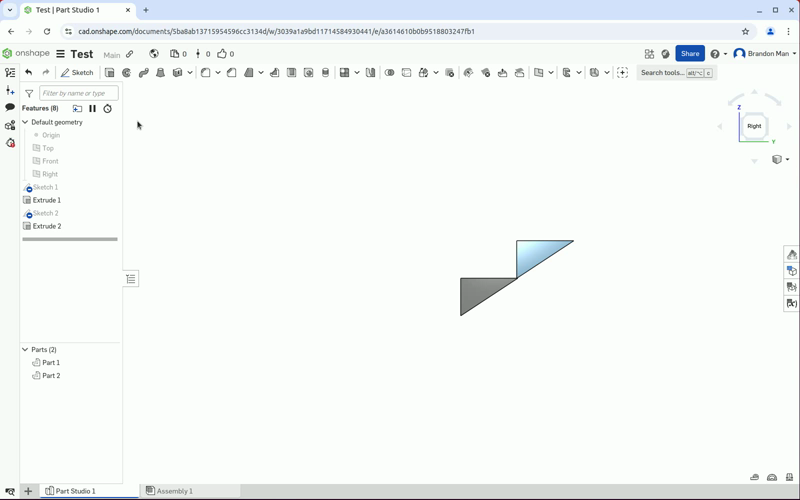
key(shift+h)
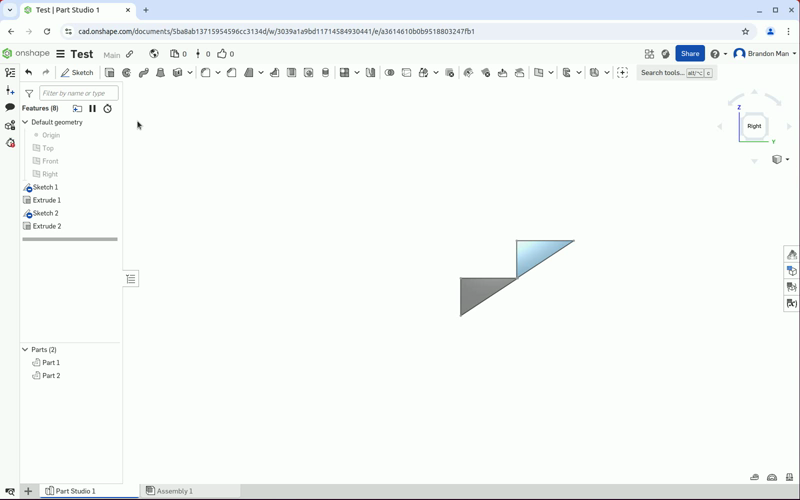
key(shift+h)
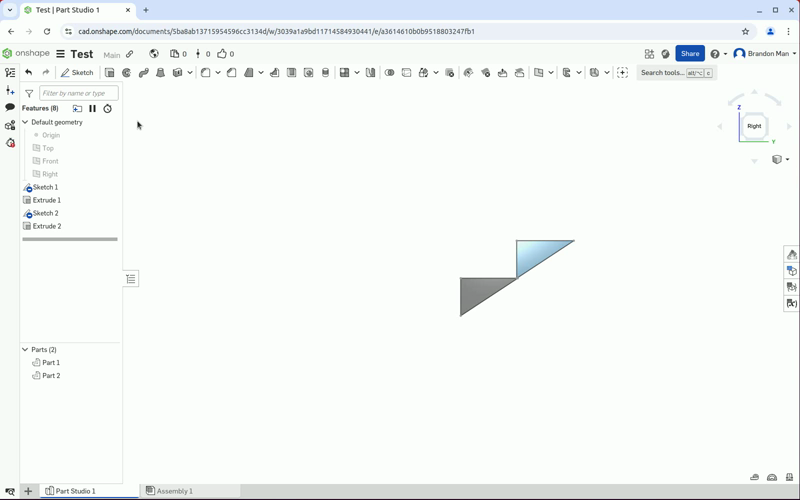
key(shift+7)
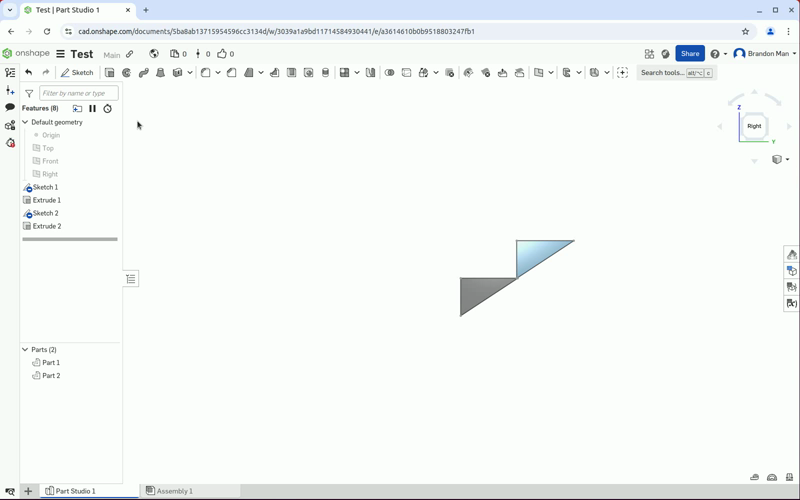
key(right, 2)
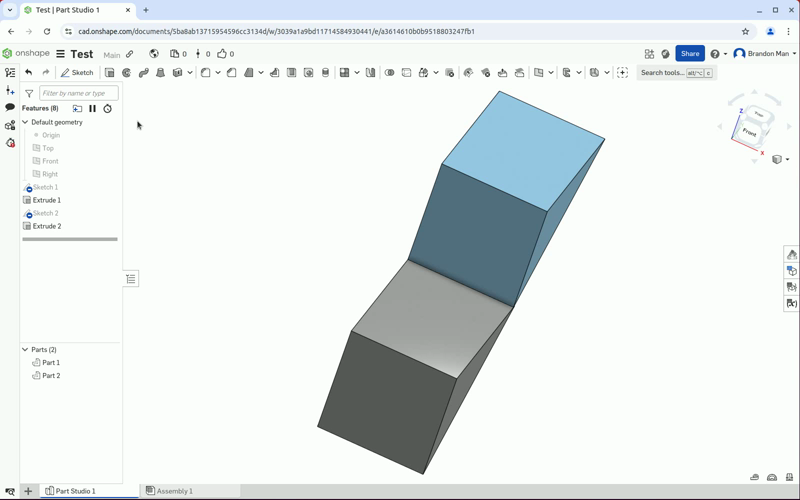
key(down, 2)
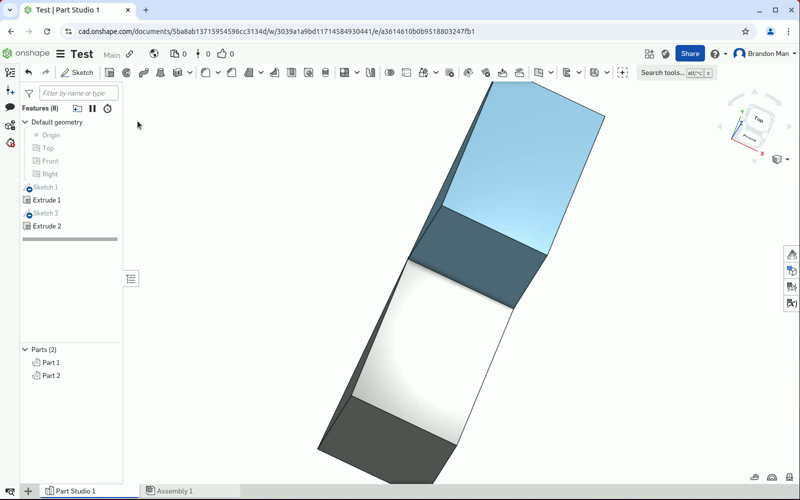
key(up, 2)
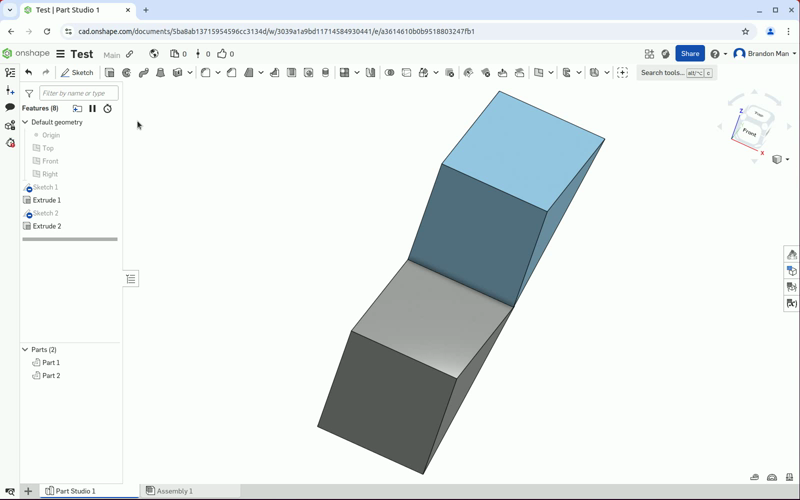
key(left, 2)
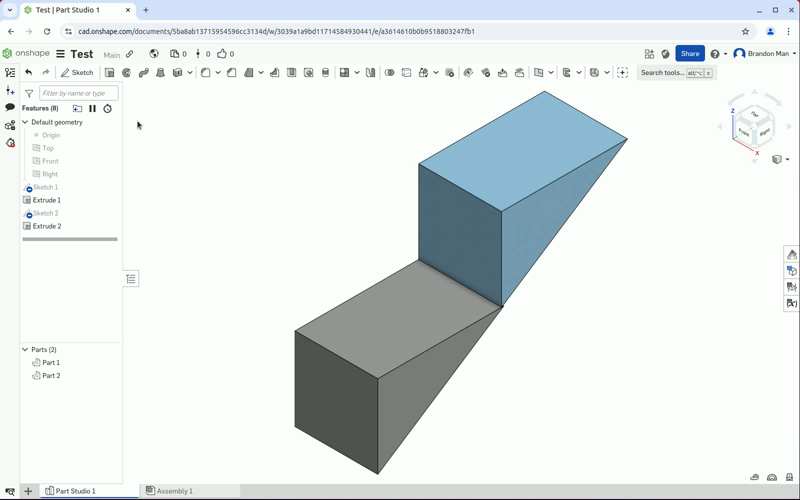
mouse_move(73, 189)
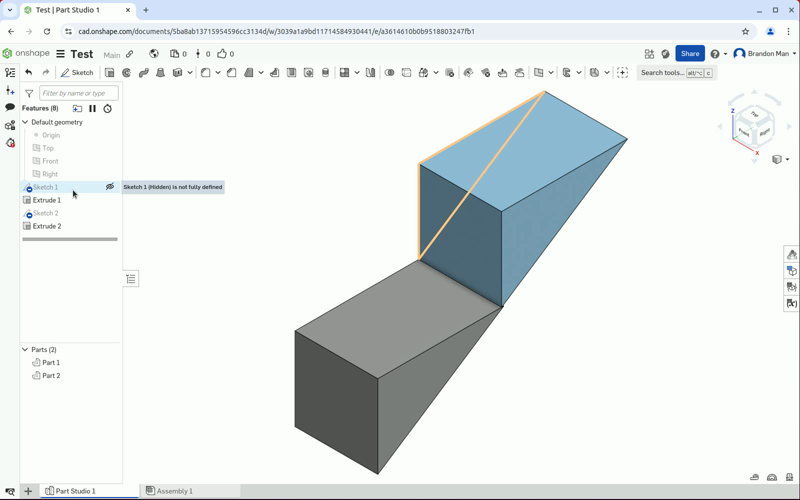
click(73, 189)